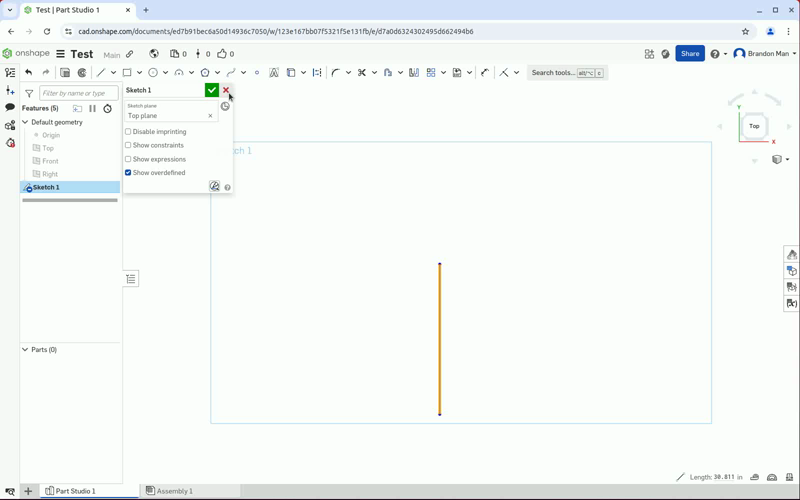
key(shift+h)
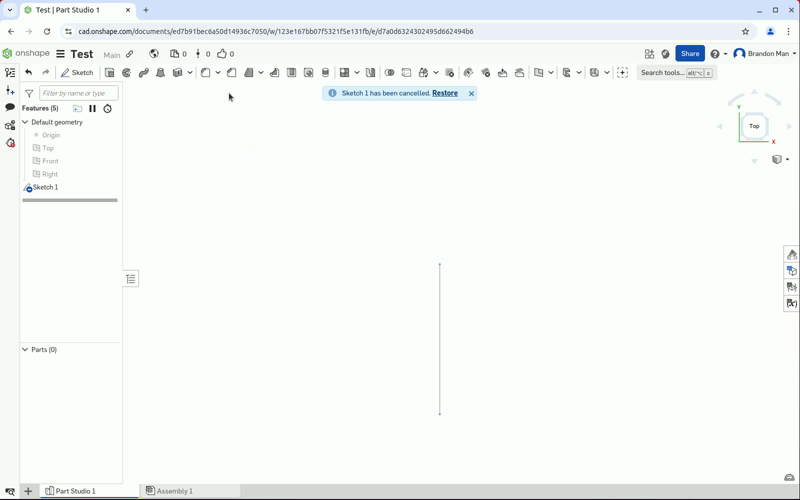
key(shift+s)
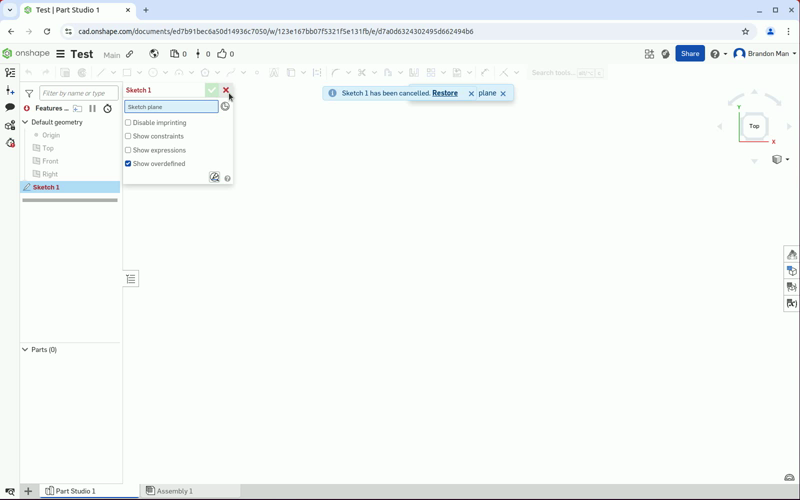
mouse_move(73, 150)
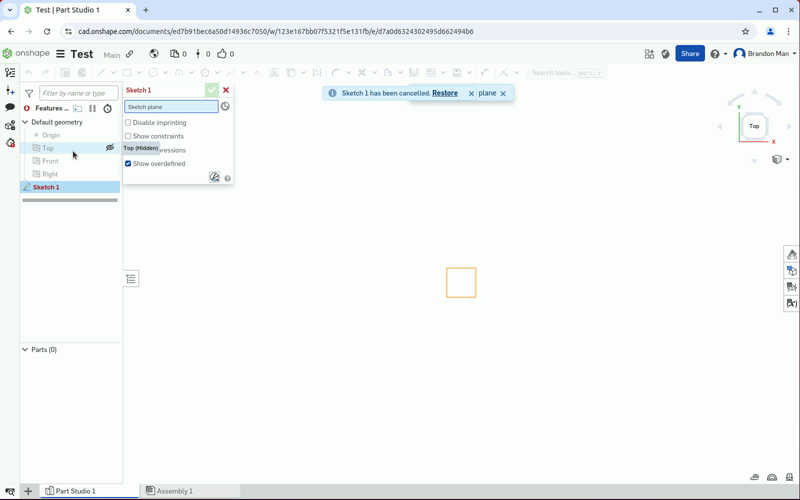
click(73, 150)
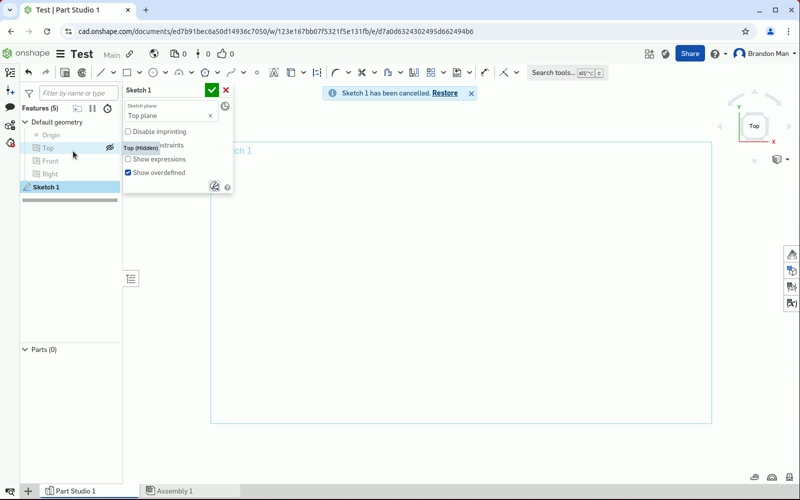
mouse_move(73, 352)
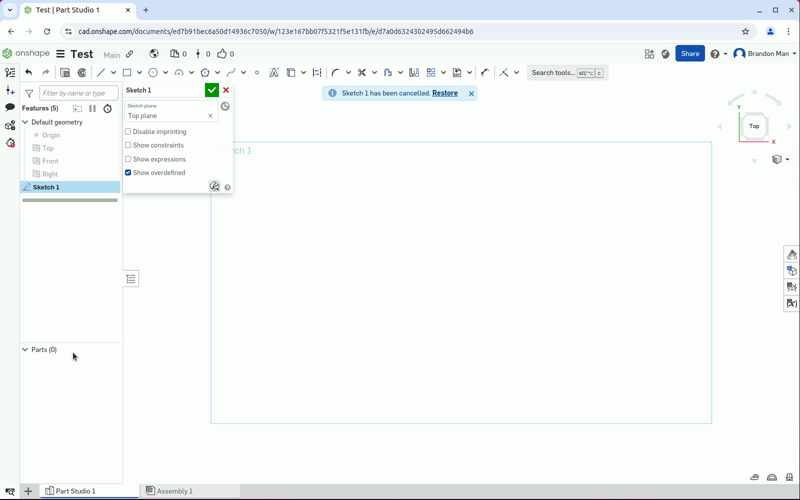
key(y)
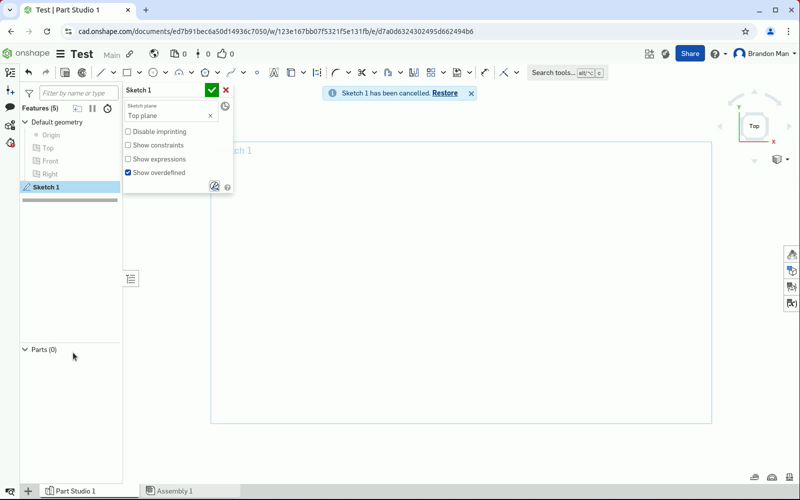
key(l)
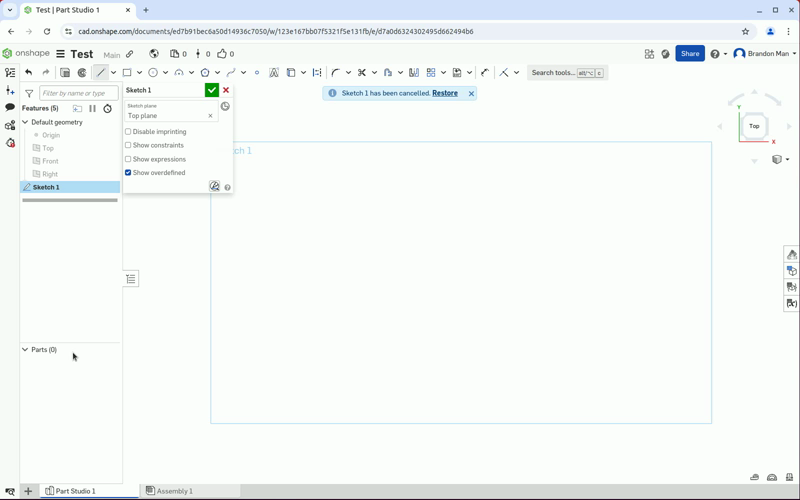
key_down(shift)
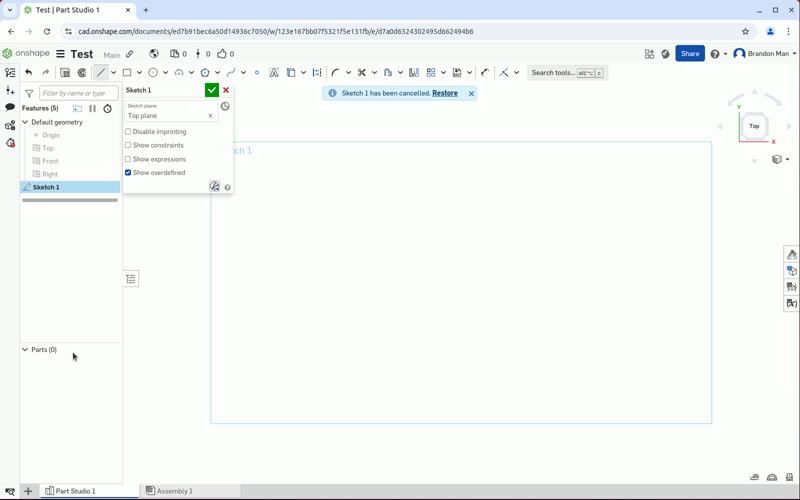
mouse_move(349, 282)
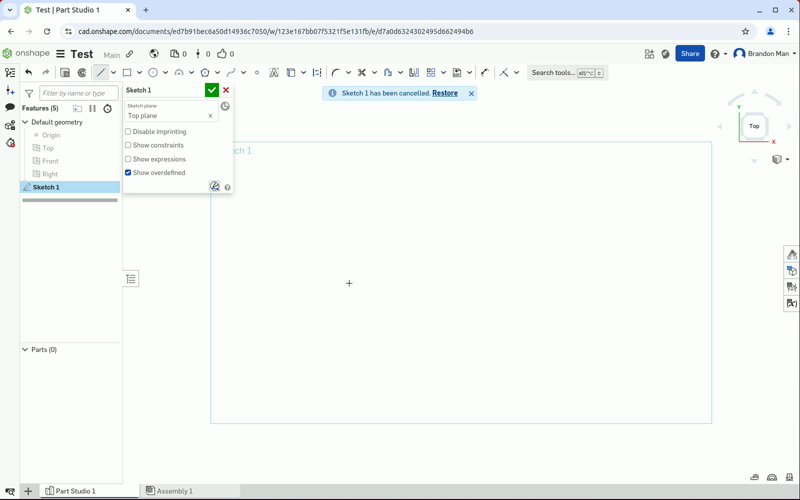
click(349, 282)
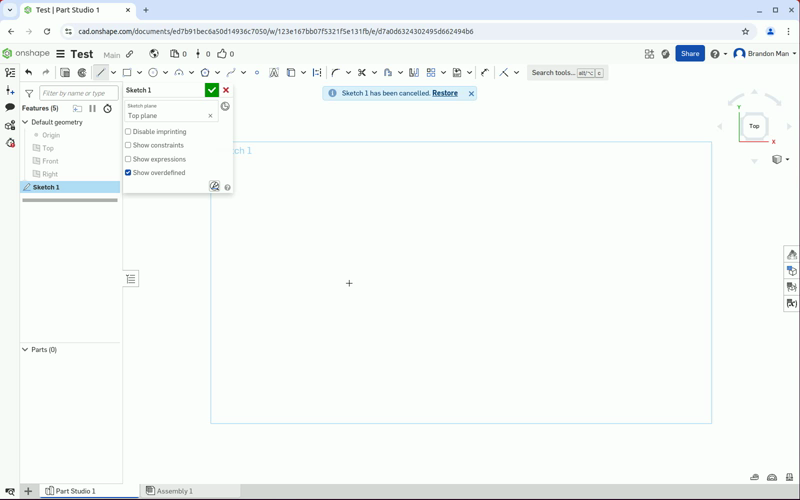
key_up(shift)
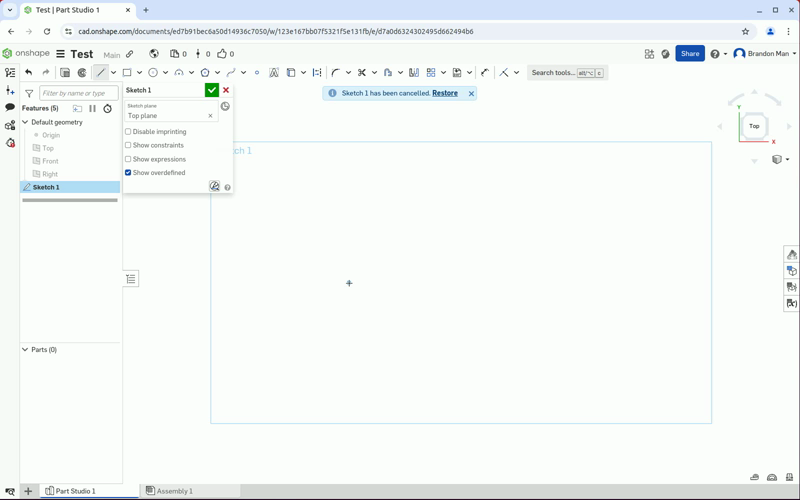
key_down(shift)
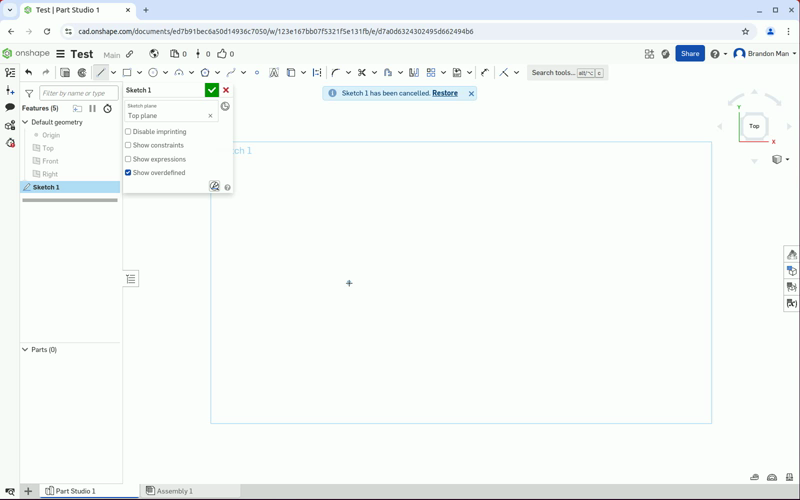
mouse_move(405, 378)
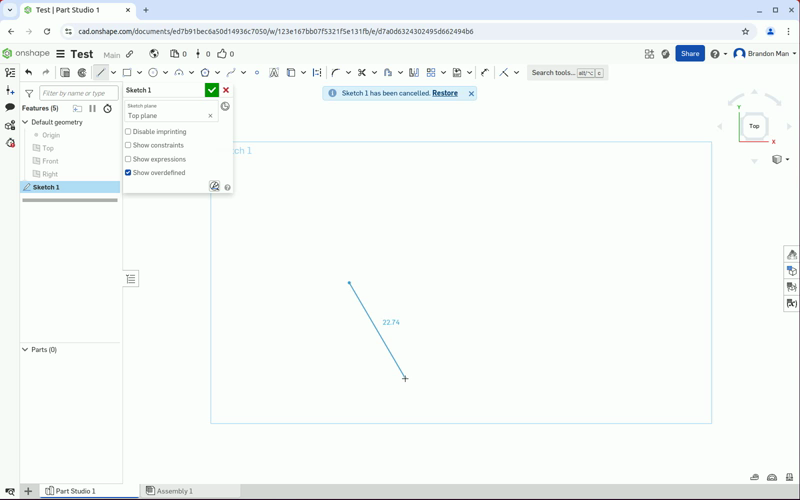
click(405, 378)
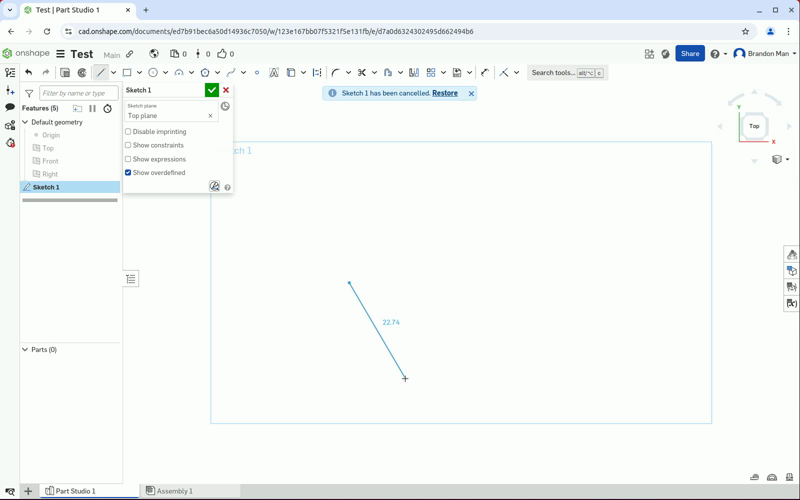
key_up(shift)
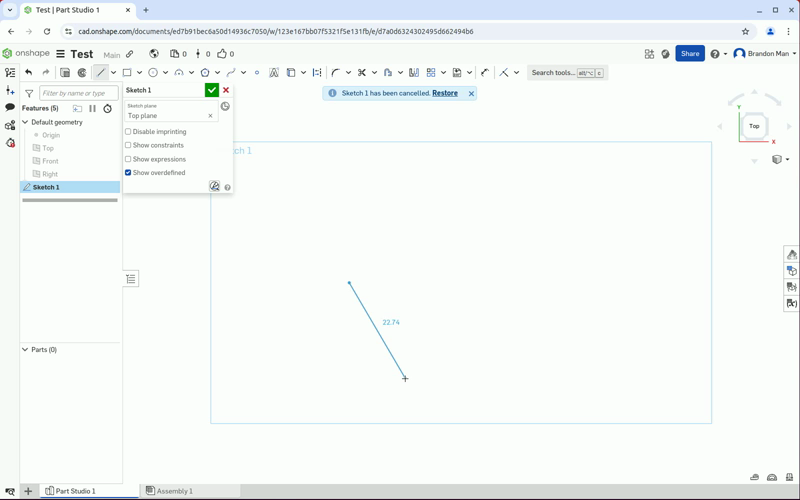
key_down(shift)
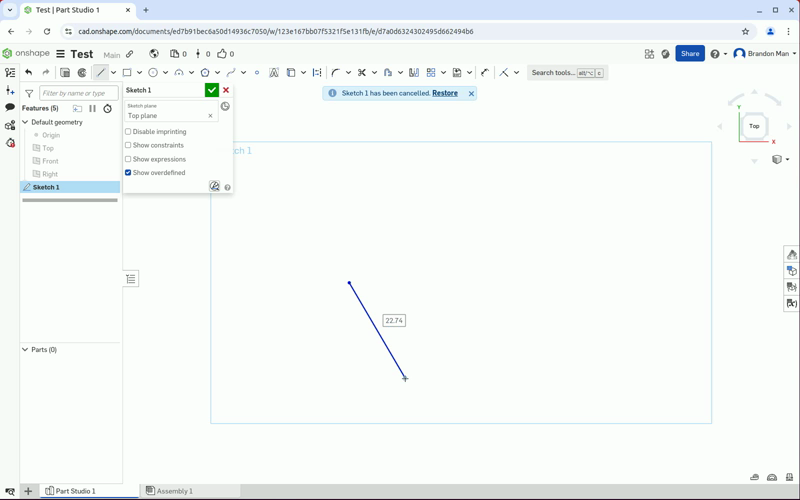
mouse_move(514, 378)
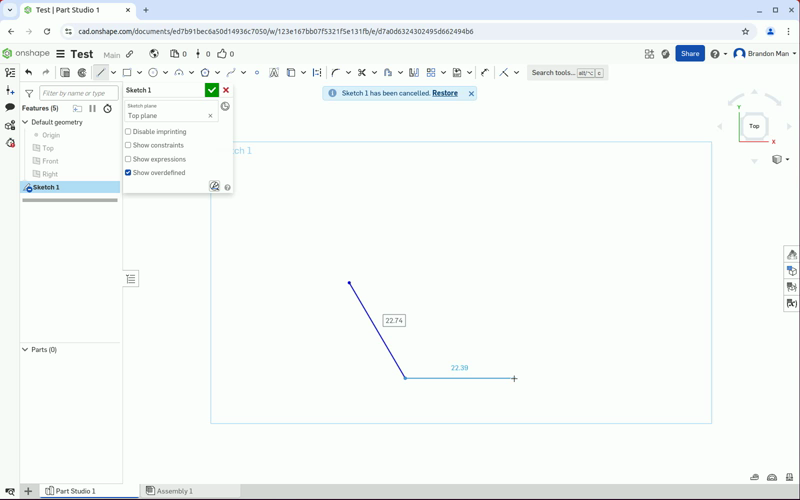
click(514, 378)
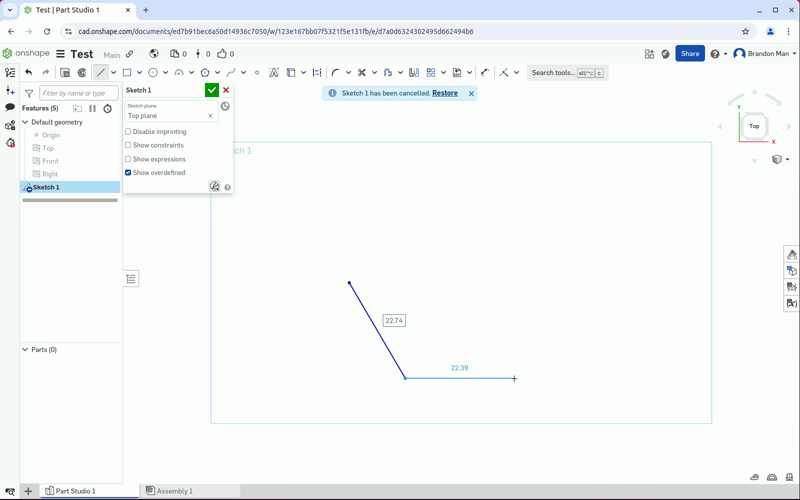
key_up(shift)
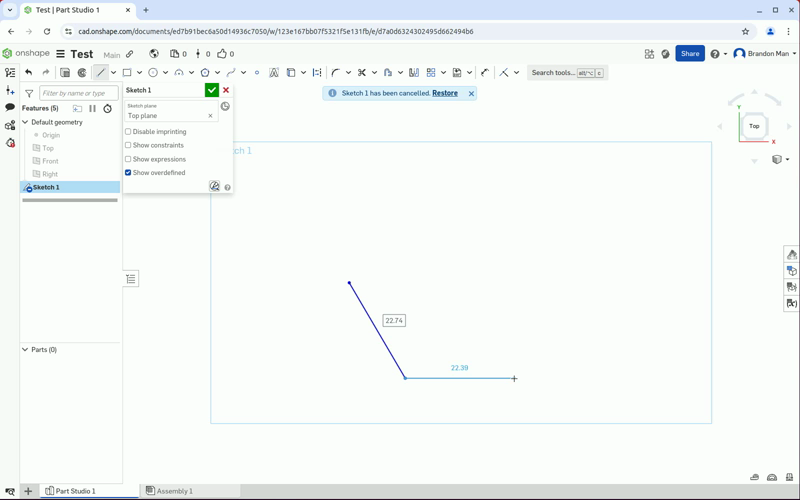
key_down(shift)
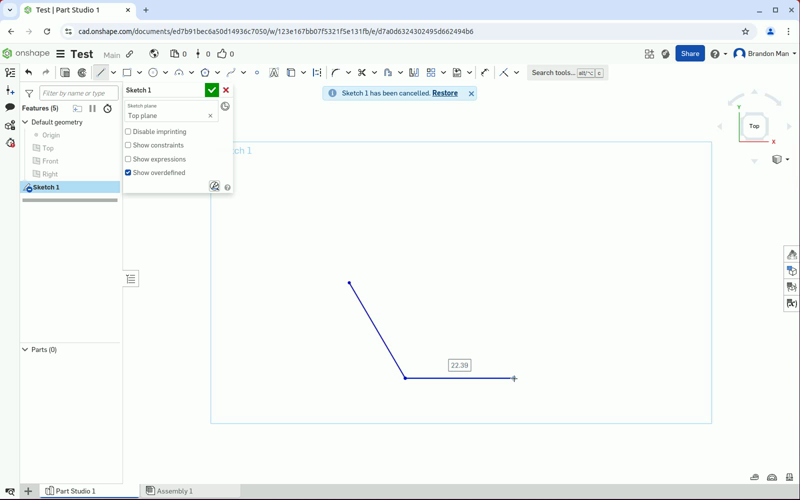
mouse_move(569, 282)
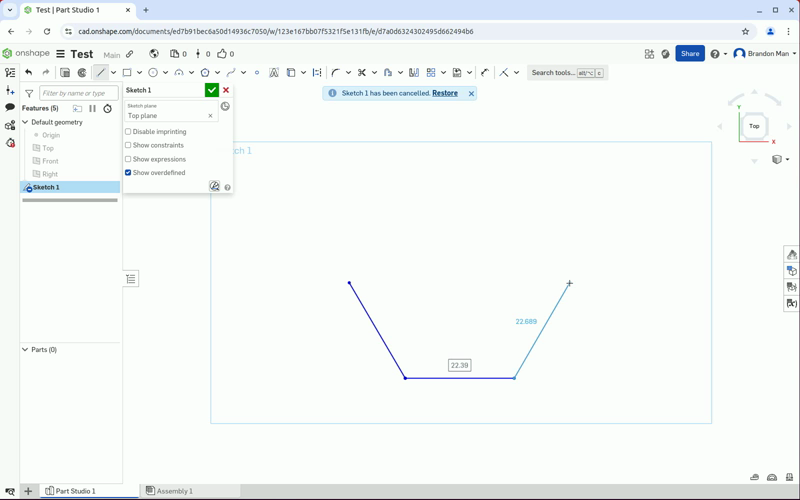
click(569, 282)
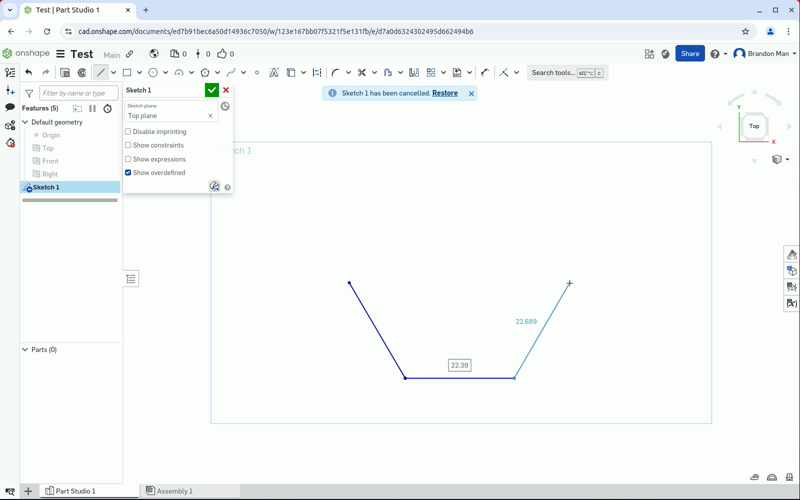
key_up(shift)
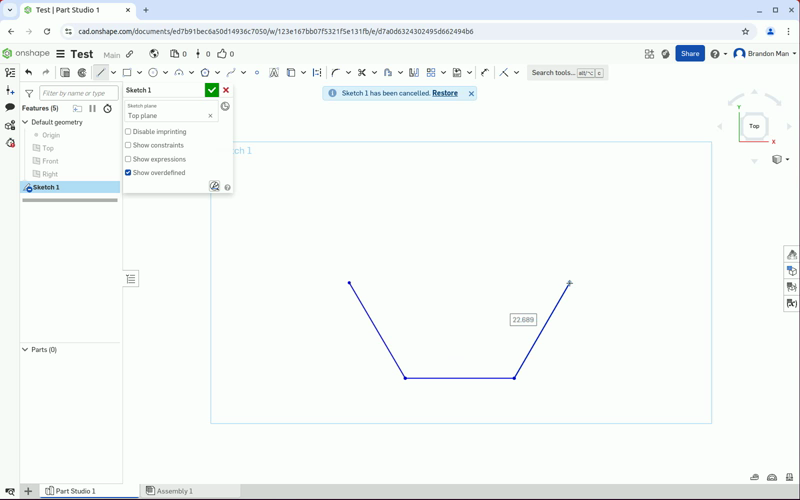
key_down(shift)
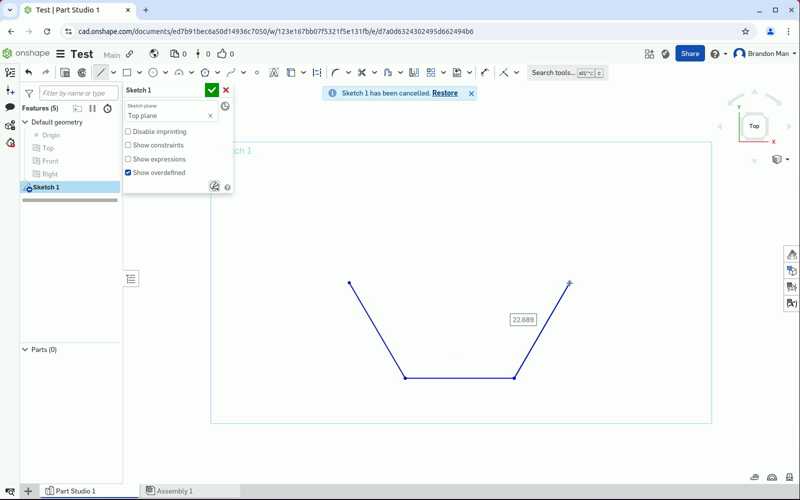
mouse_move(514, 187)
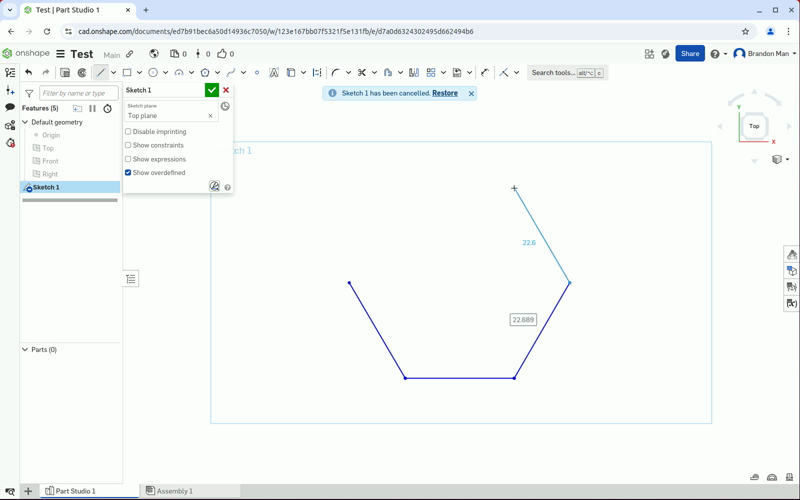
click(514, 187)
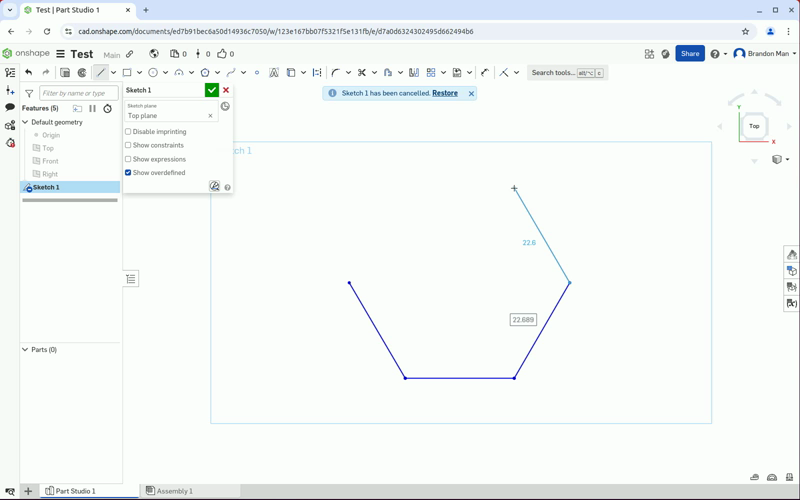
key_up(shift)
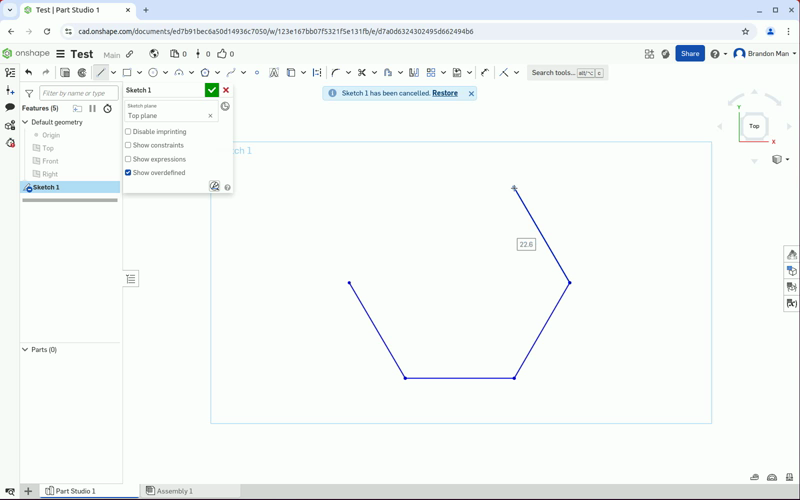
key_down(shift)
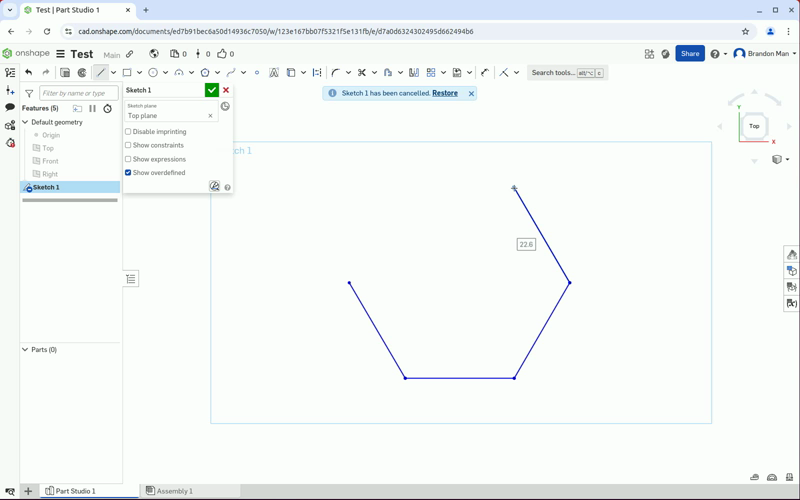
mouse_move(405, 187)
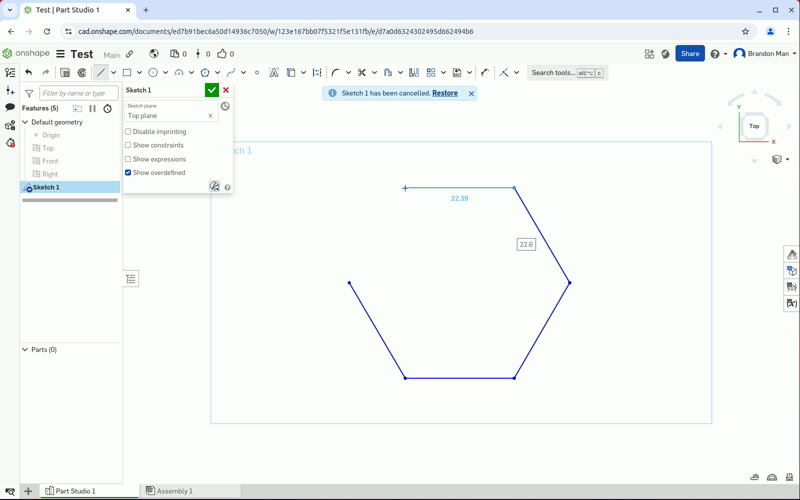
click(405, 187)
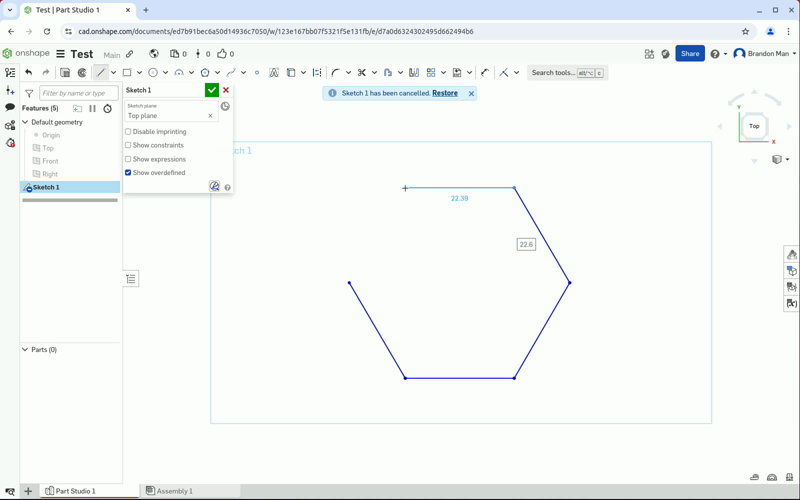
key_up(shift)
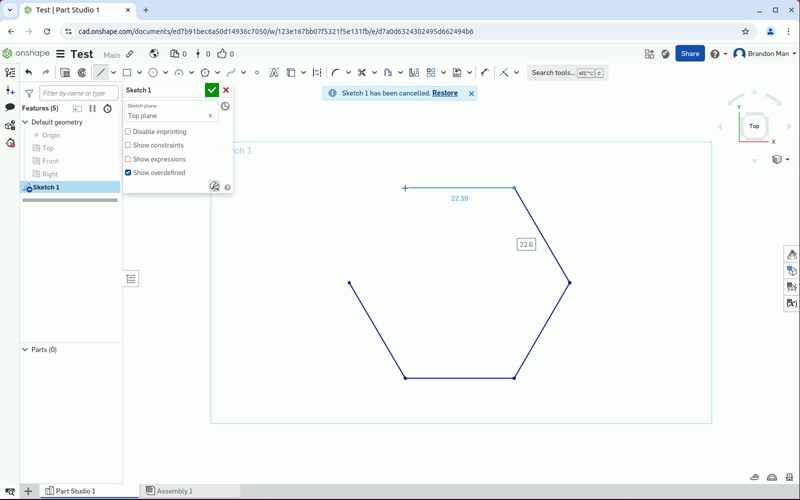
key_down(shift)
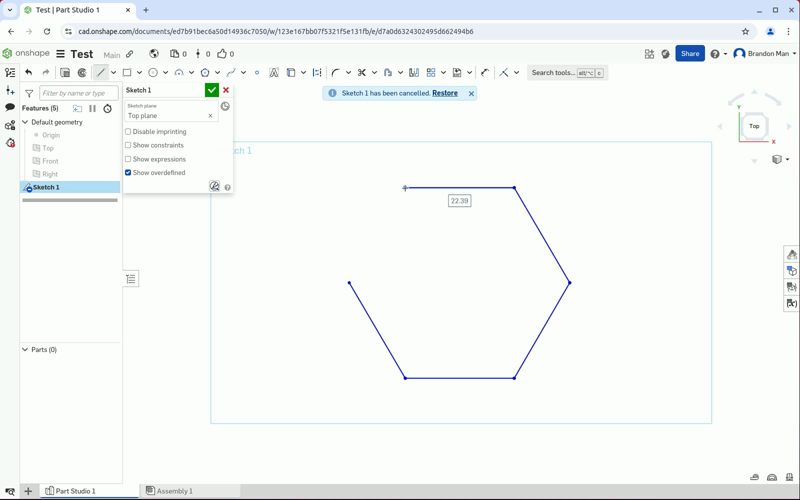
mouse_move(349, 282)
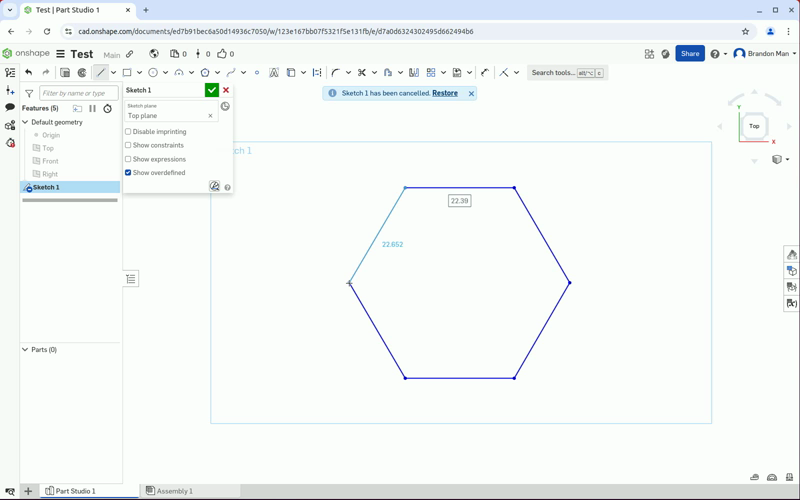
key_up(shift)
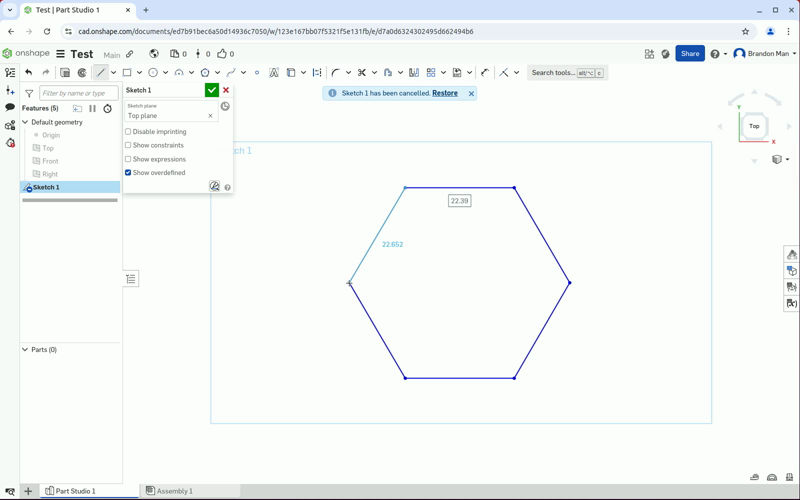
click(349, 282)
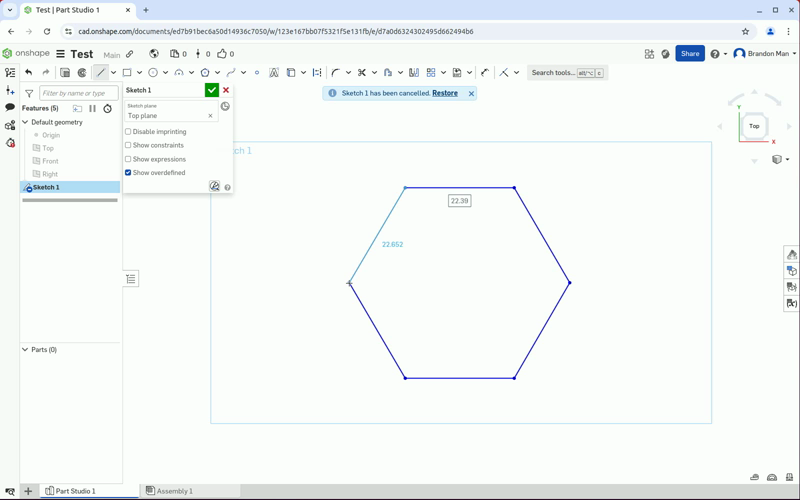
key(esc)
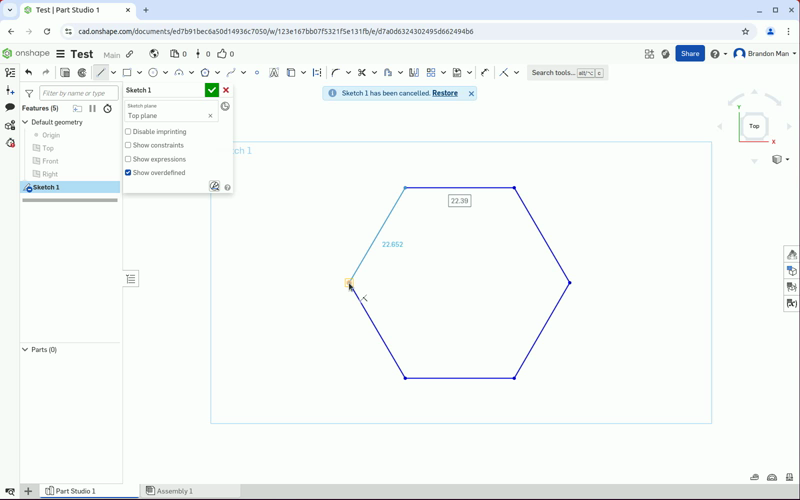
mouse_move(390, 303)
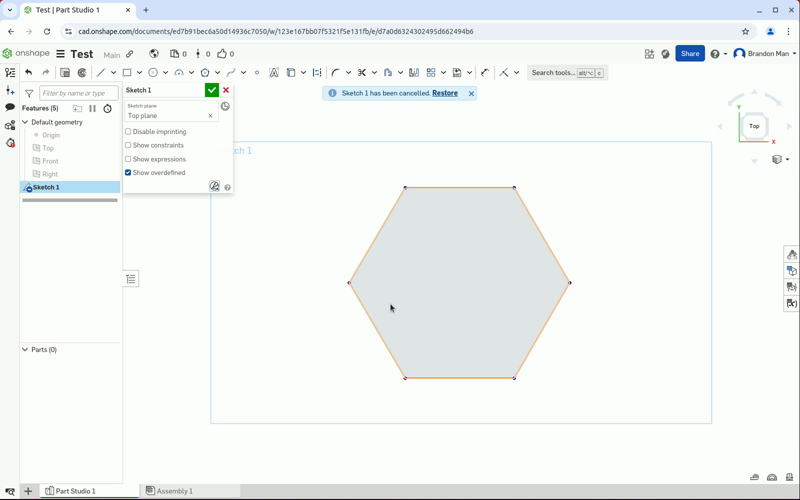
click(390, 303)
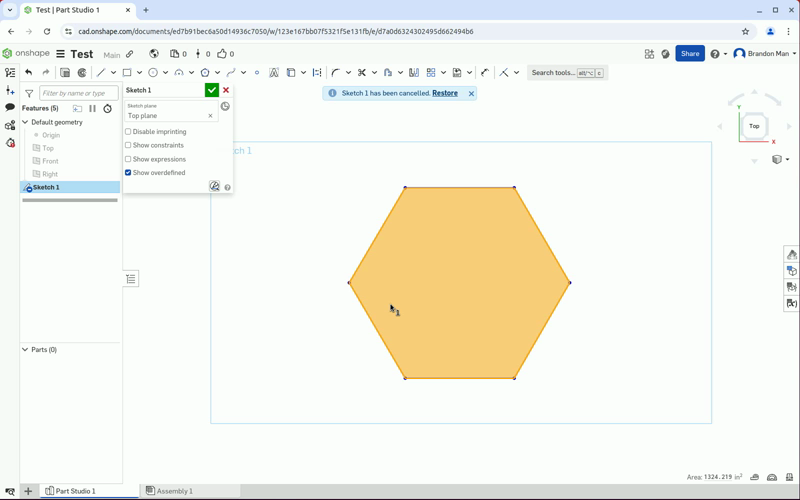
mouse_move(73, 352)
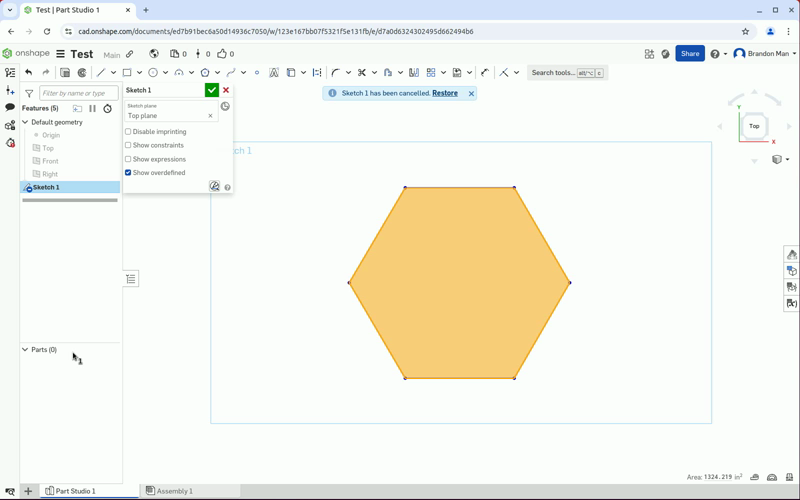
key(shift+y)
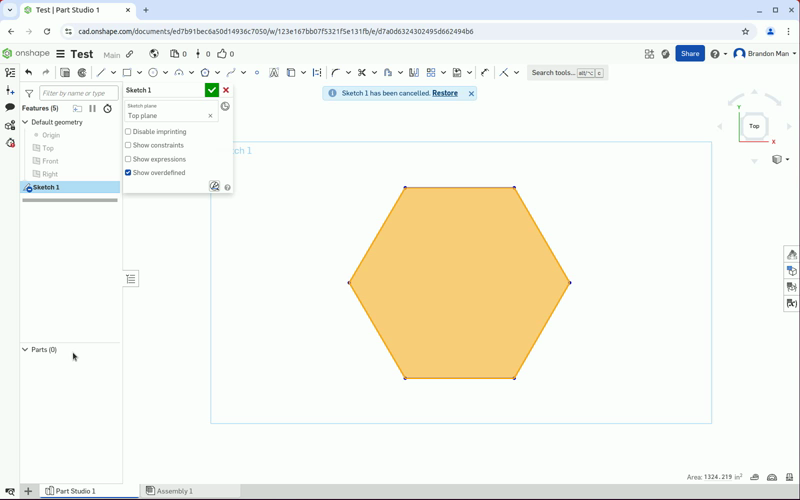
key(shift+e)
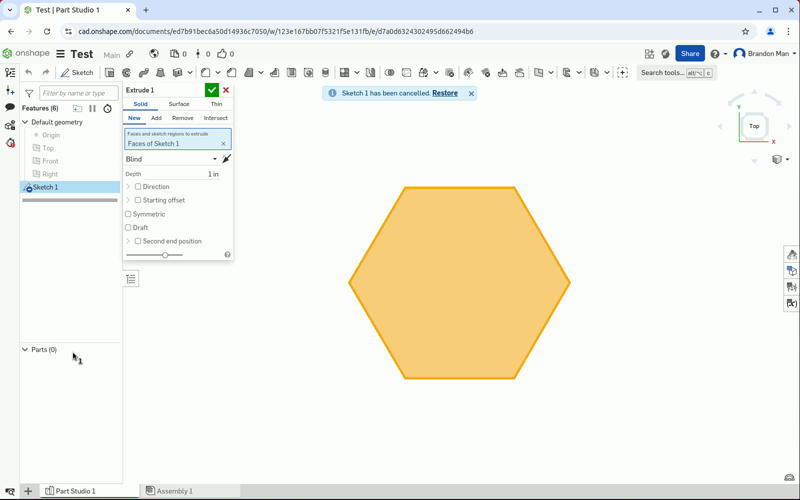
mouse_move(143, 106)
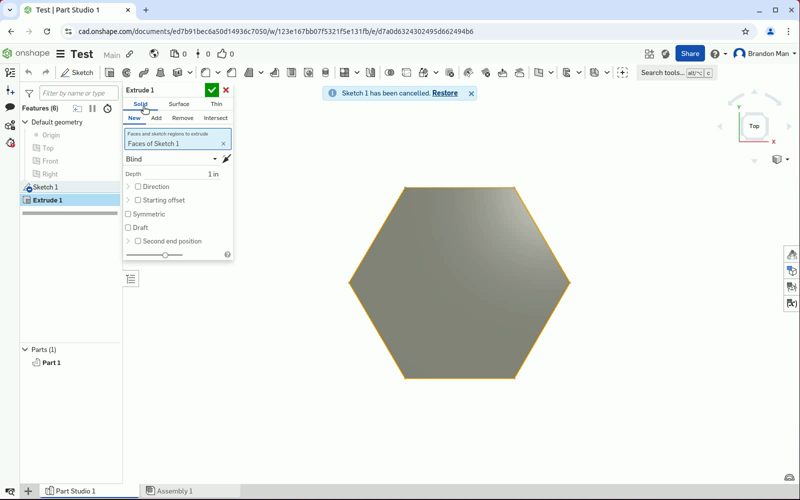
click(143, 106)
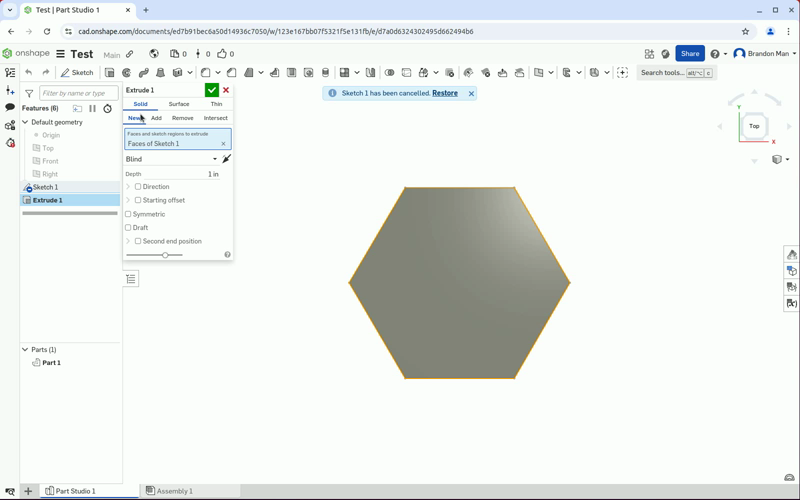
mouse_move(137, 120)
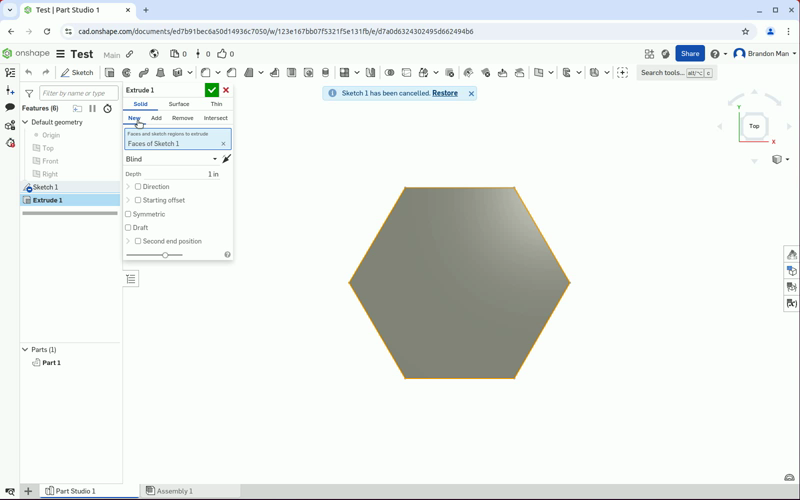
click(137, 120)
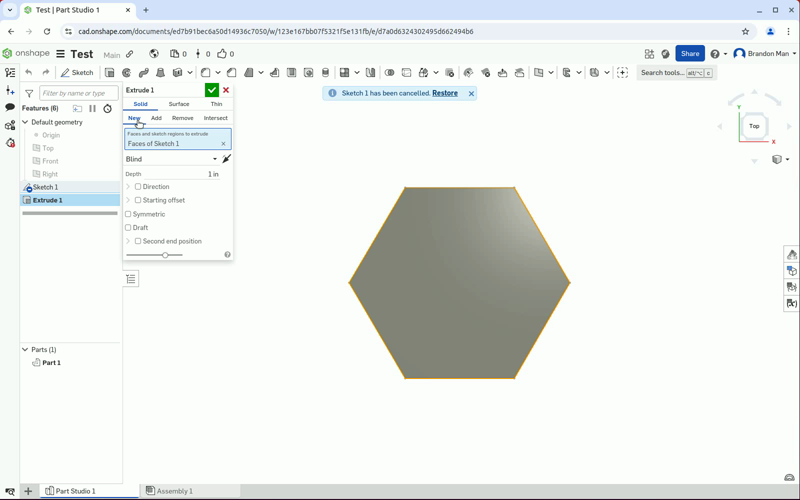
key(tab, 4)
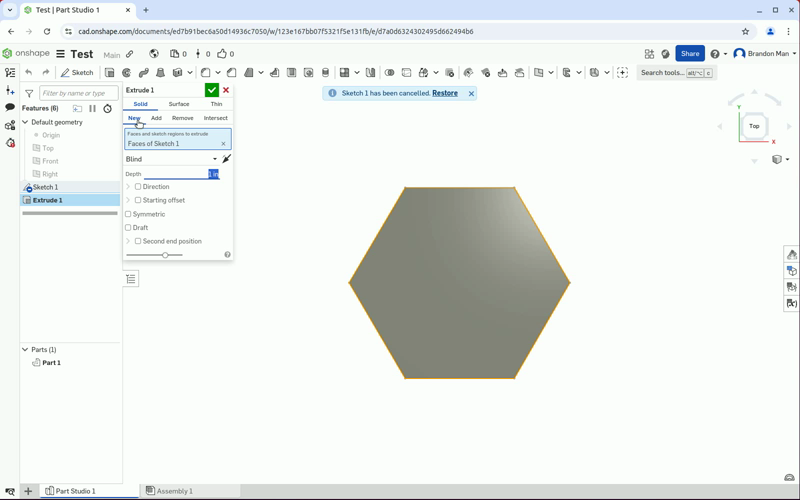
text(15.405)
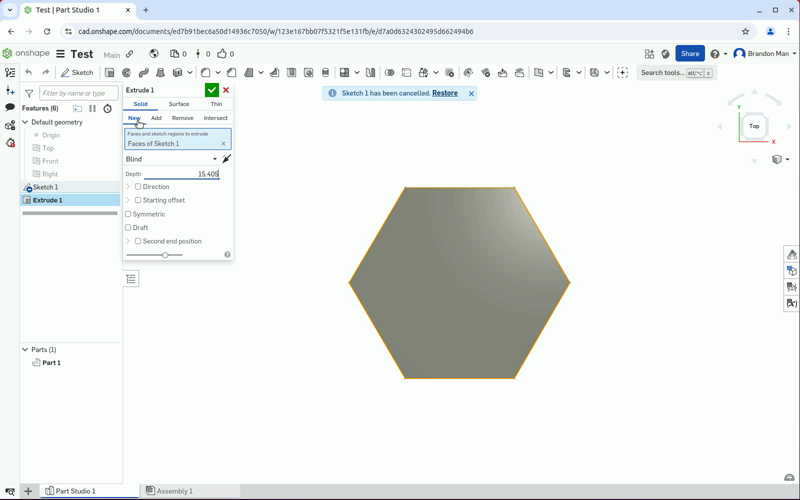
key(enter)
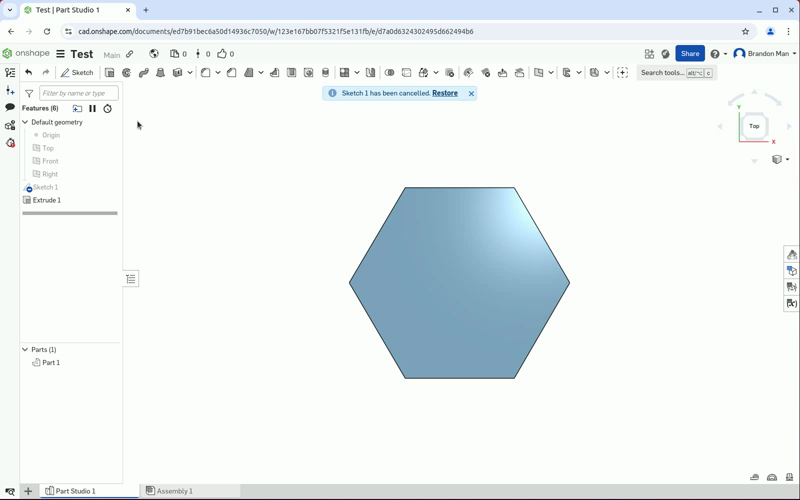
key(shift+h)
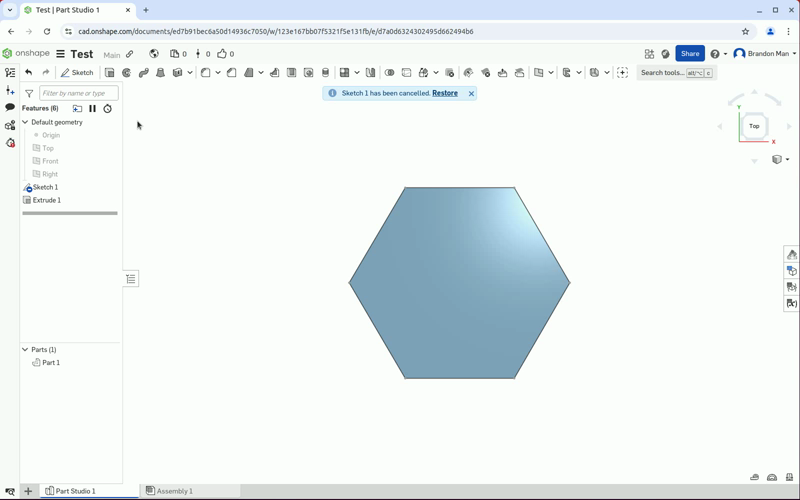
key(shift+h)
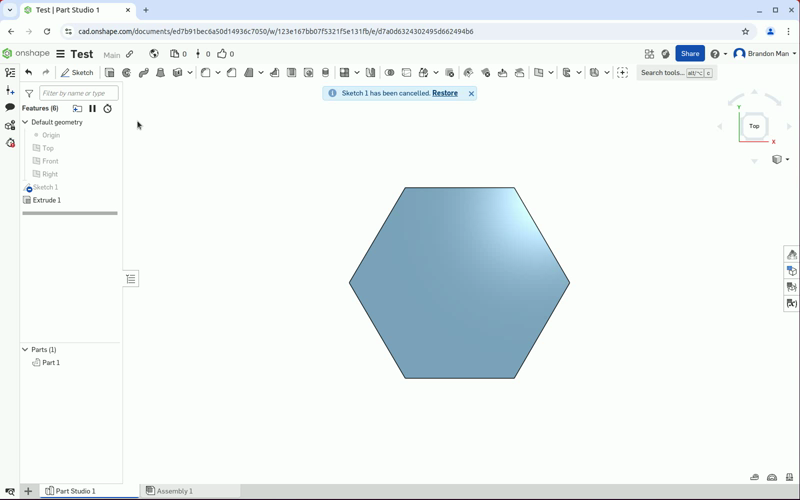
mouse_move(73, 189)
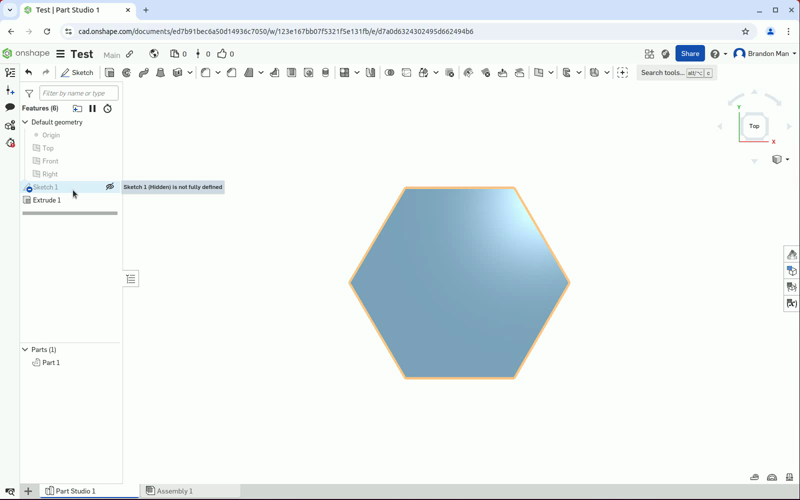
click(73, 189)
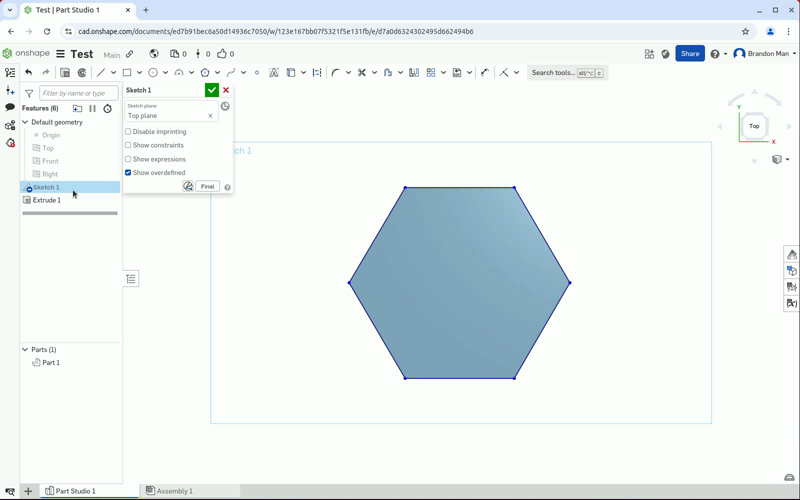
mouse_move(229, 92)
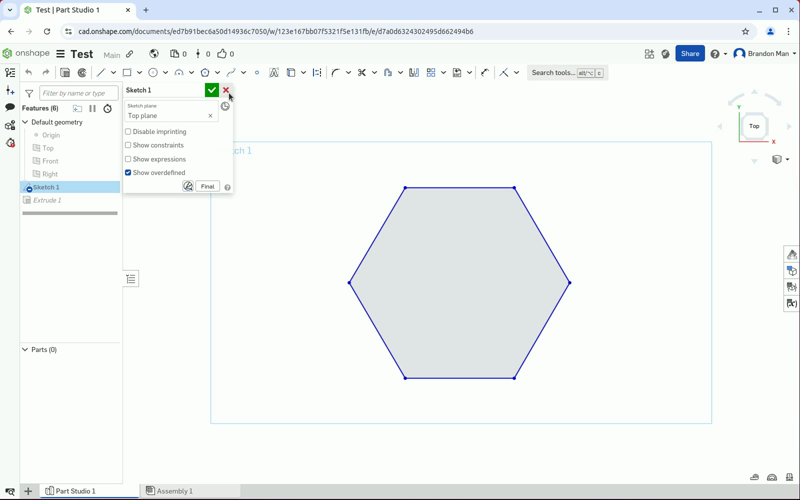
click(229, 92)
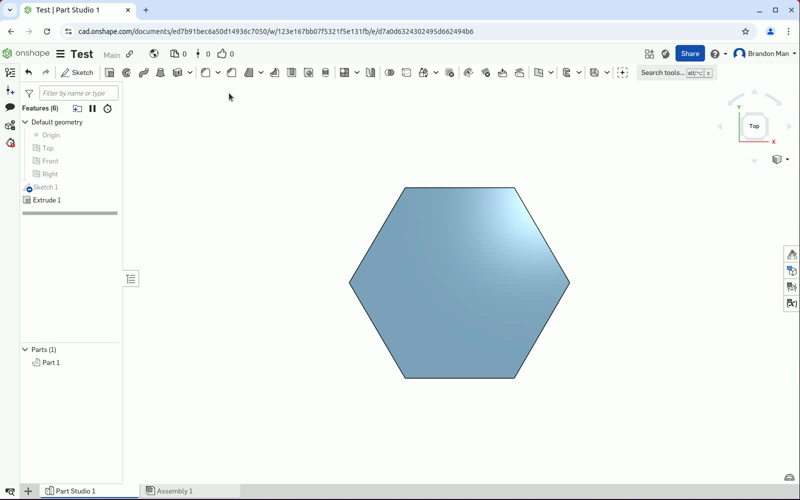
mouse_move(541, 75)
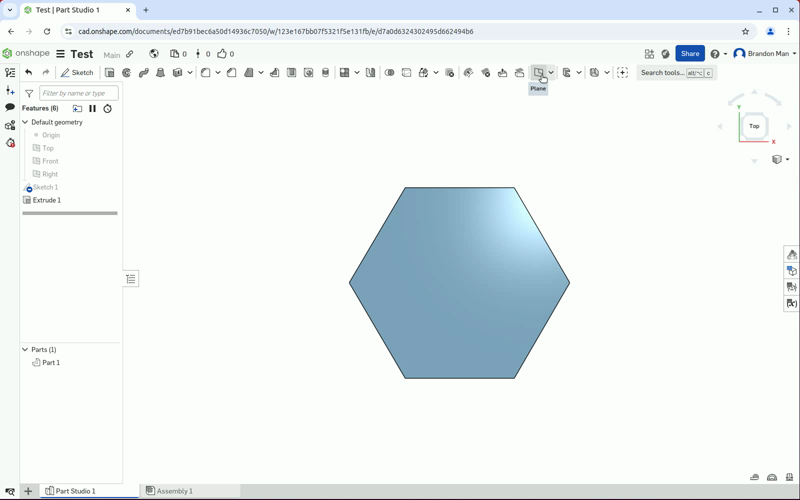
click(541, 75)
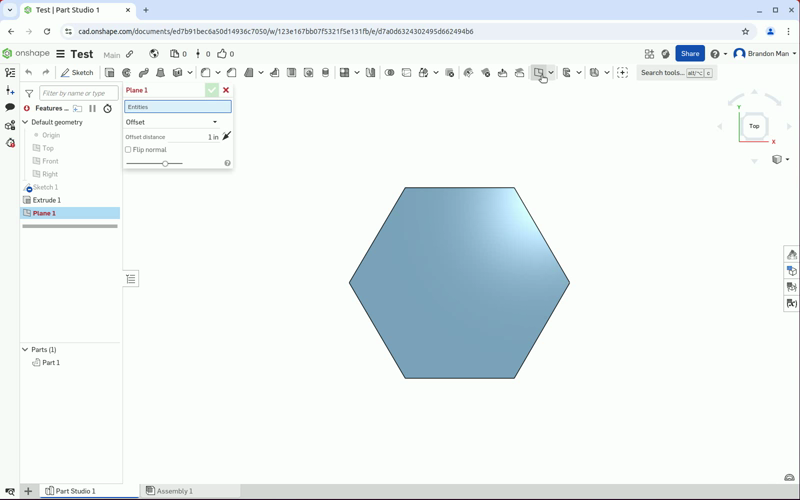
mouse_move(73, 150)
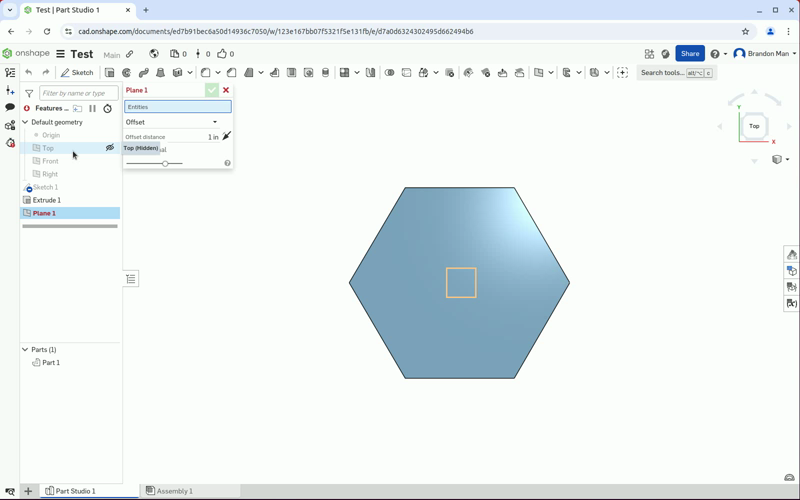
click(73, 150)
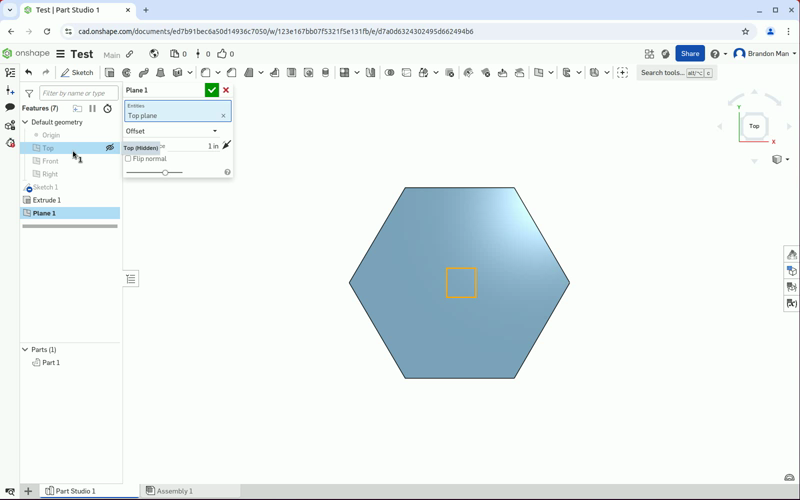
key(tab, 2)
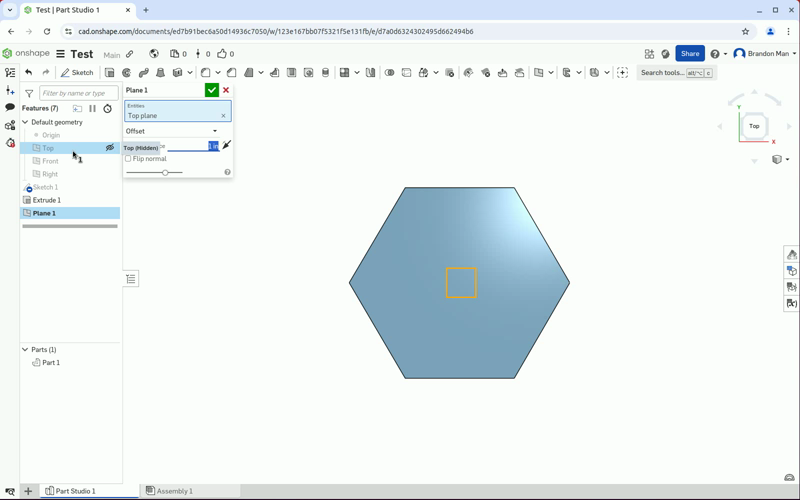
text(15.405)
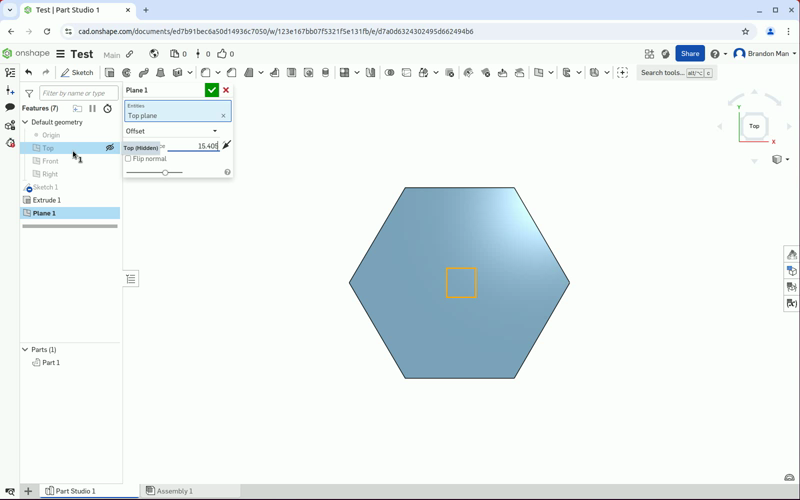
key(enter, 2)
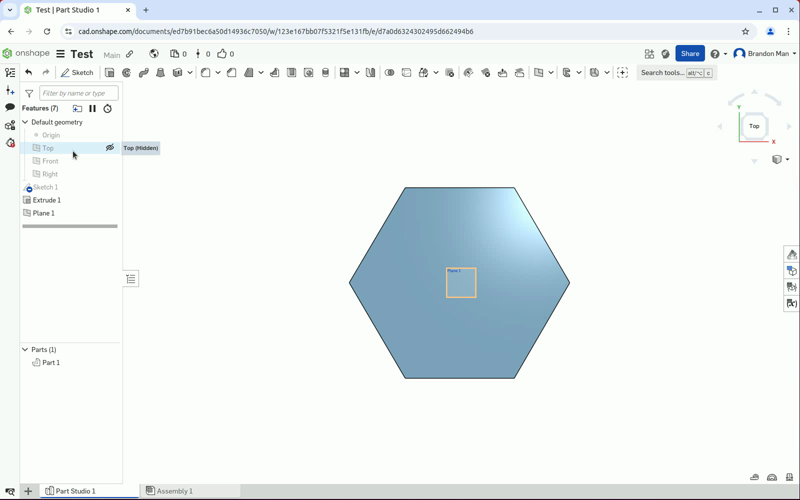
key(shift+s)
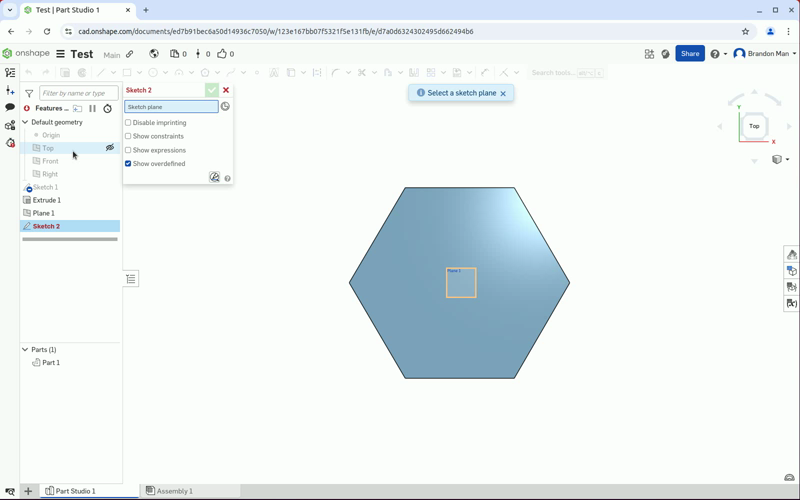
mouse_move(73, 215)
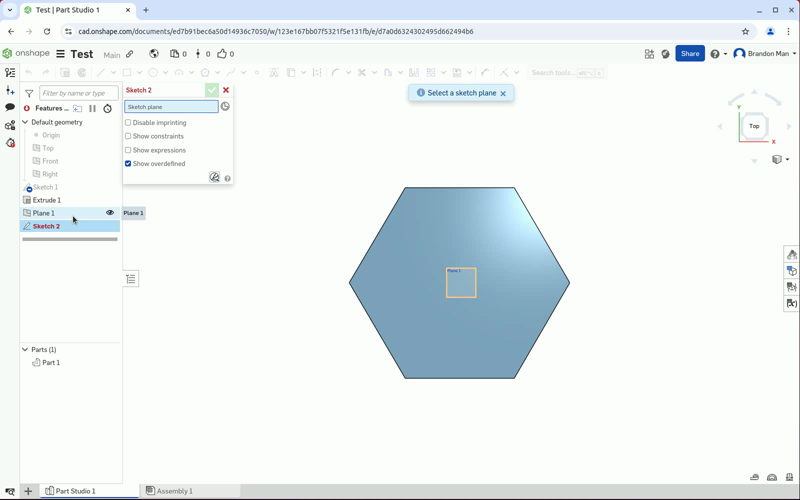
click(73, 215)
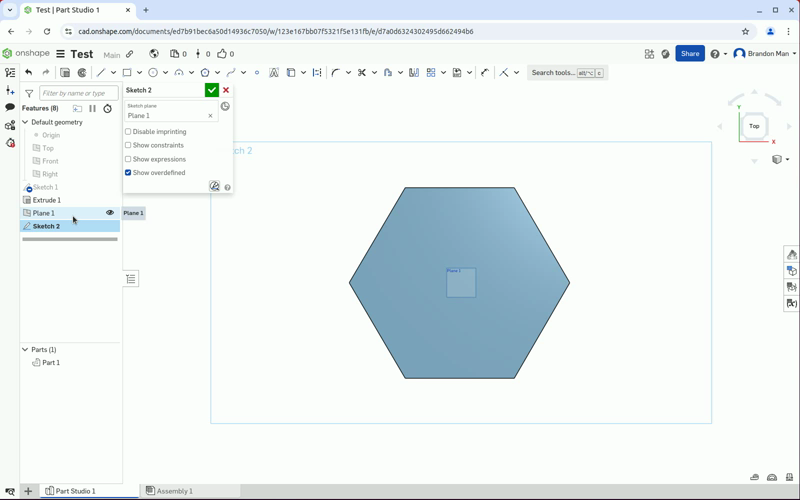
mouse_move(73, 352)
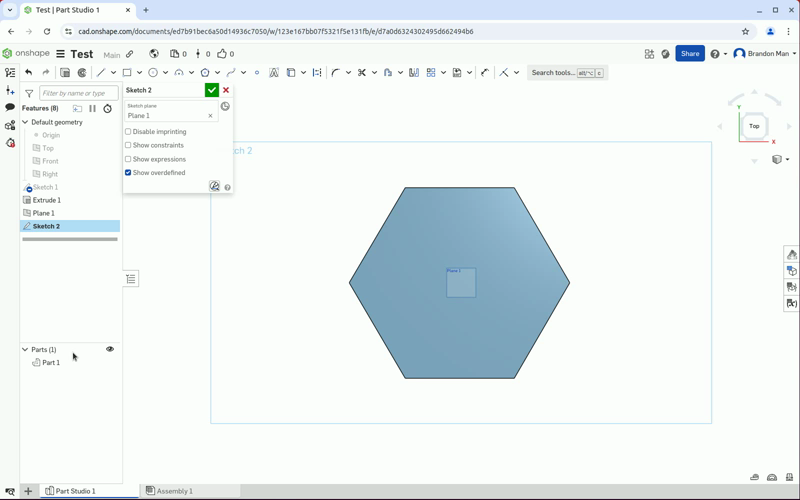
key(y)
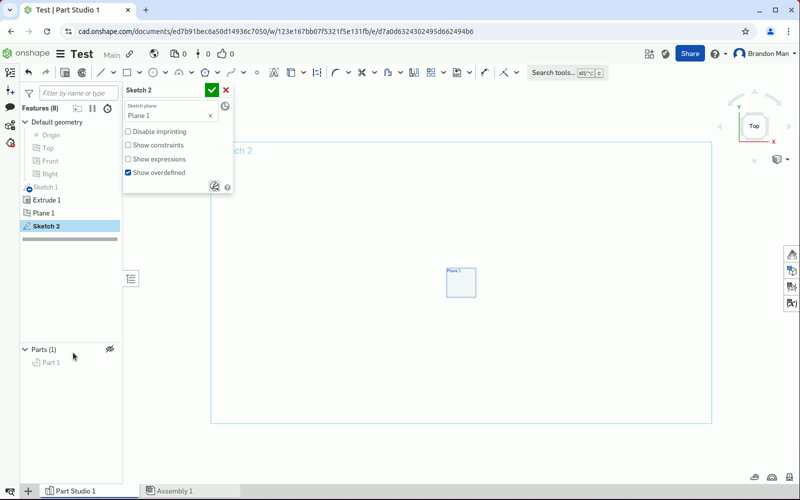
key(c)
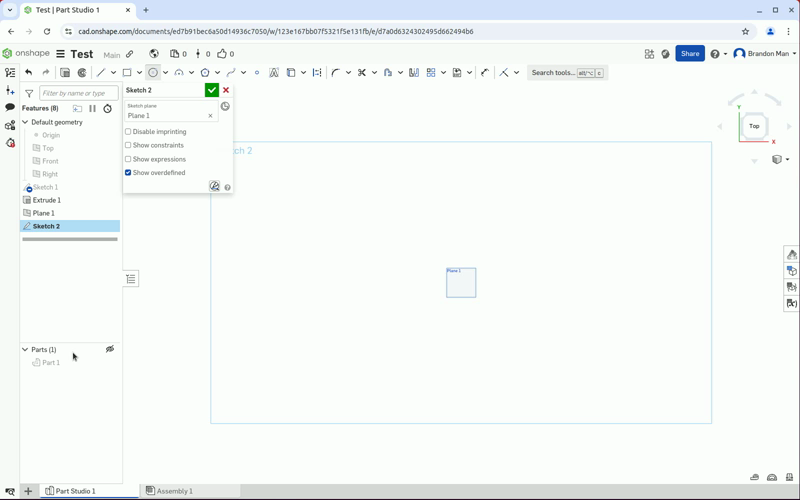
key_down(shift)
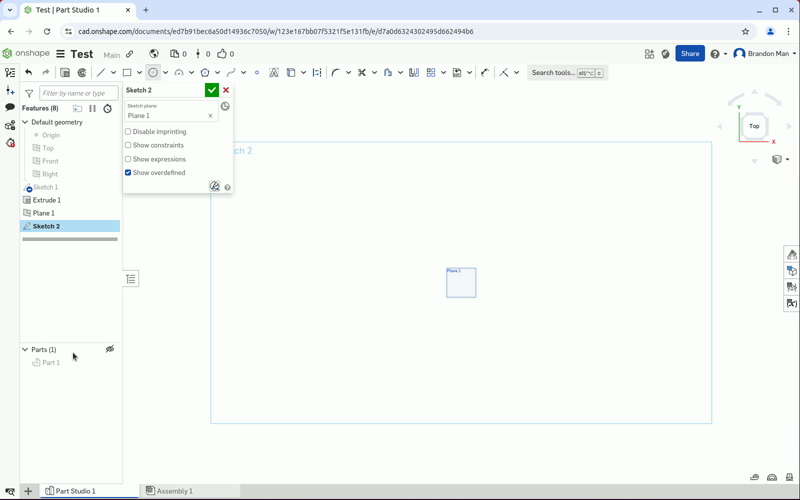
mouse_move(461, 282)
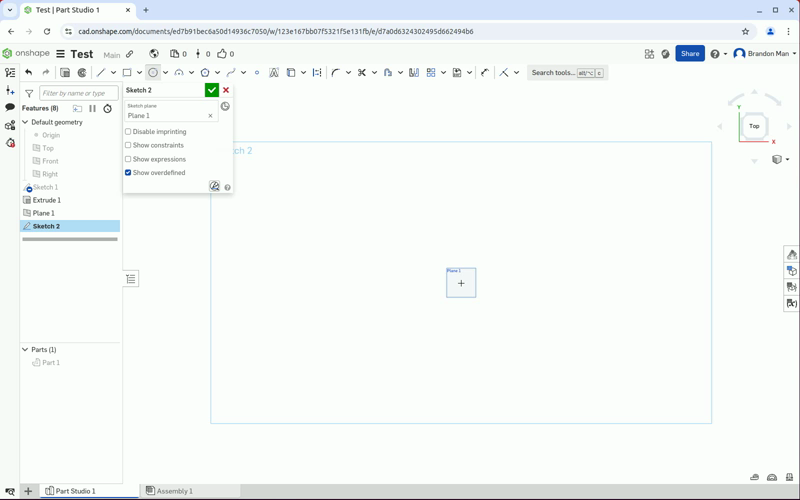
click(461, 282)
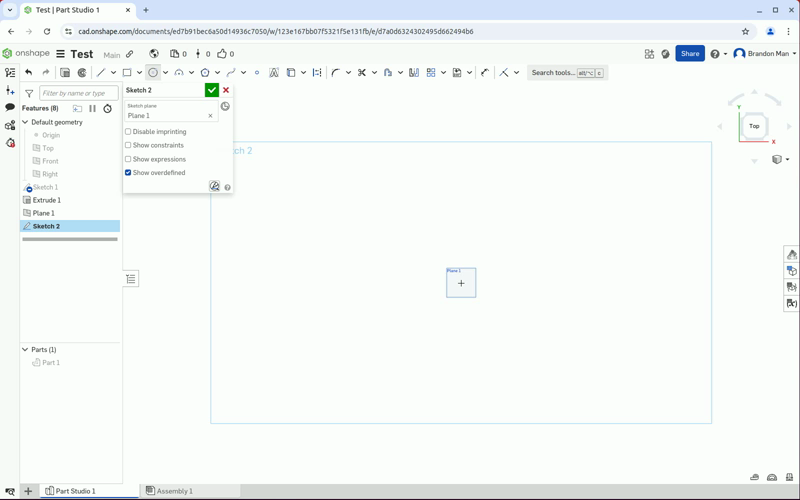
key_up(shift)
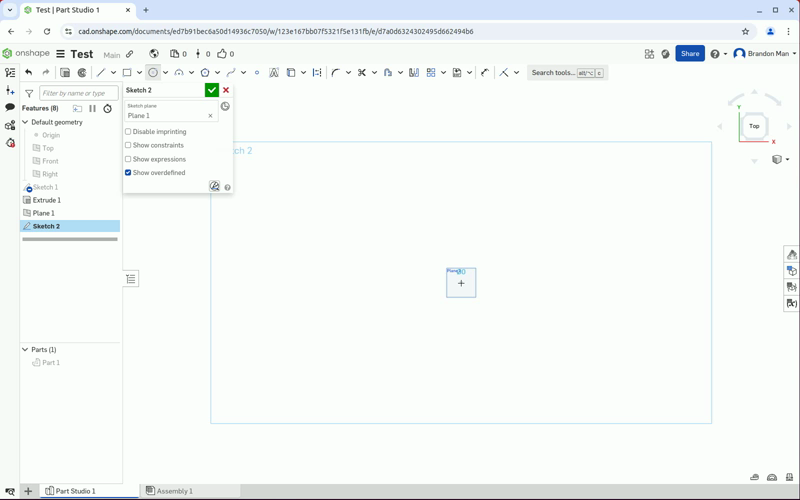
mouse_move(552, 282)
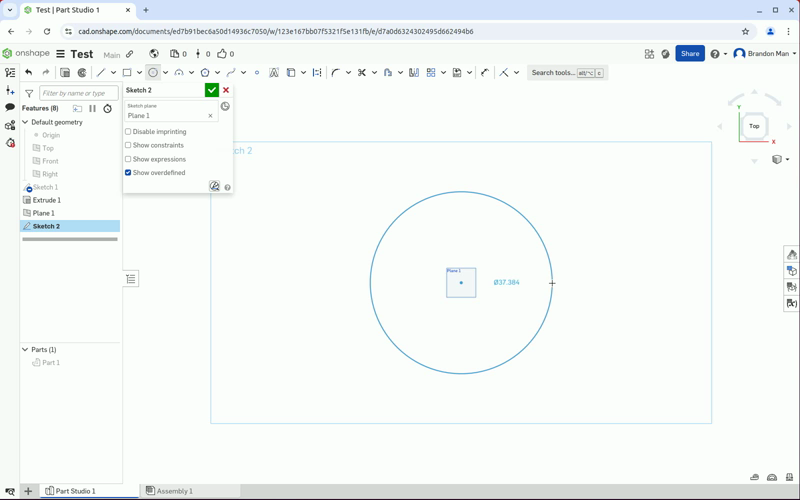
click(552, 282)
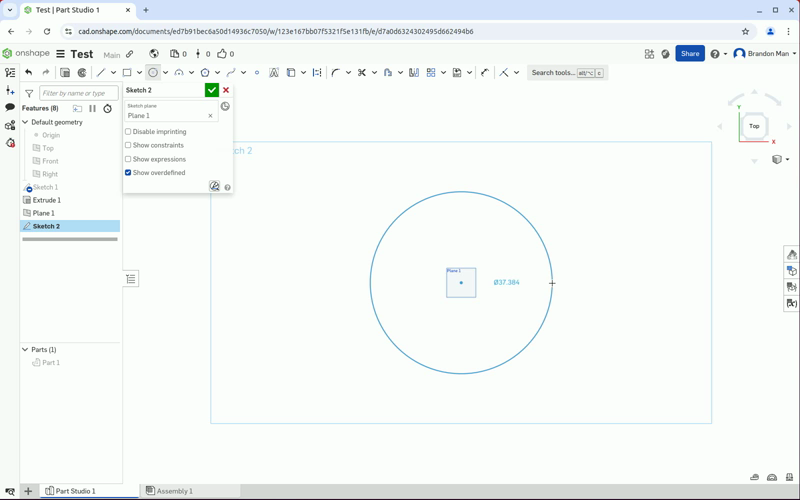
key(esc)
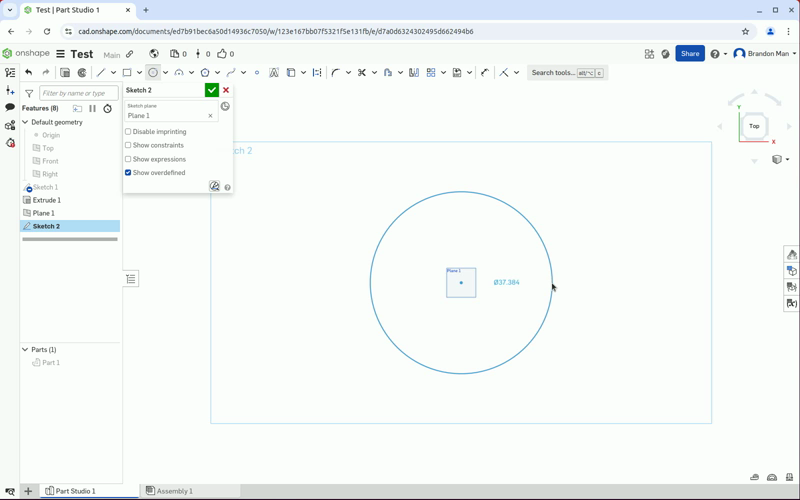
mouse_move(407, 234)
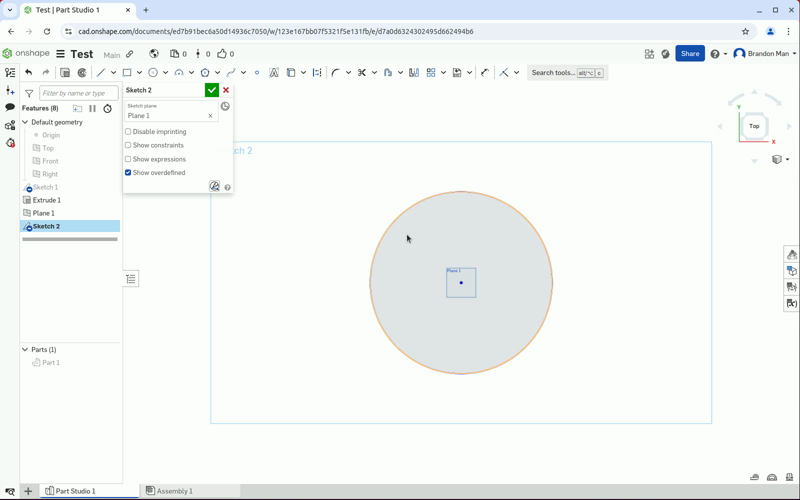
click(407, 234)
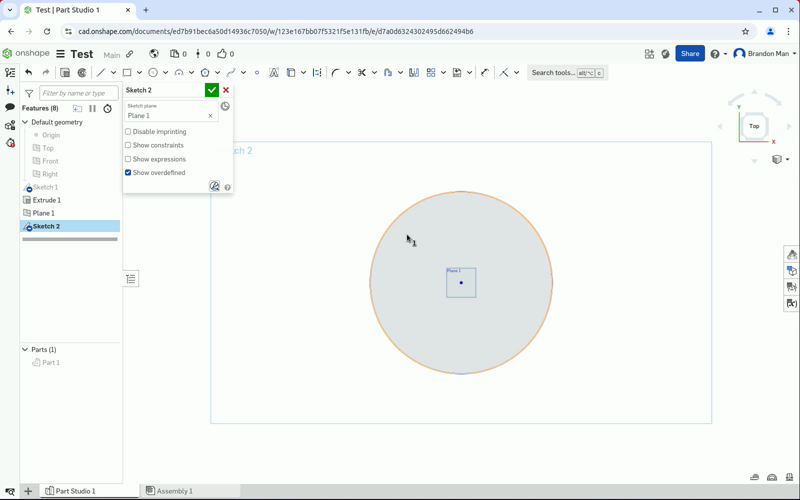
mouse_move(73, 352)
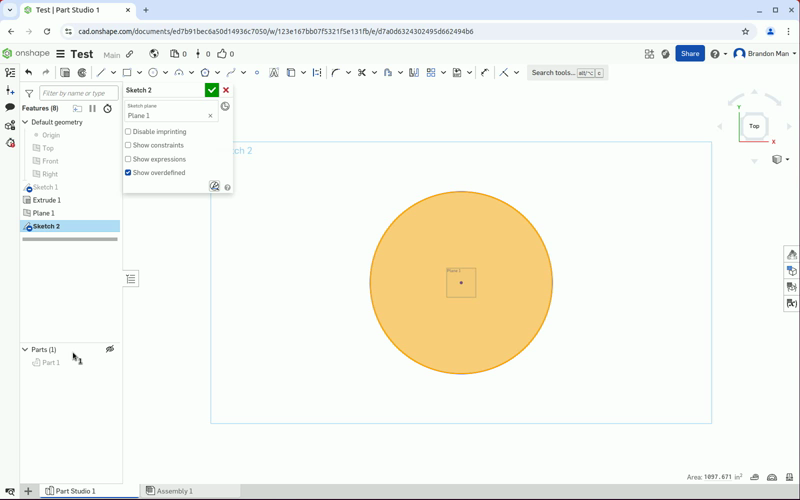
key(shift+y)
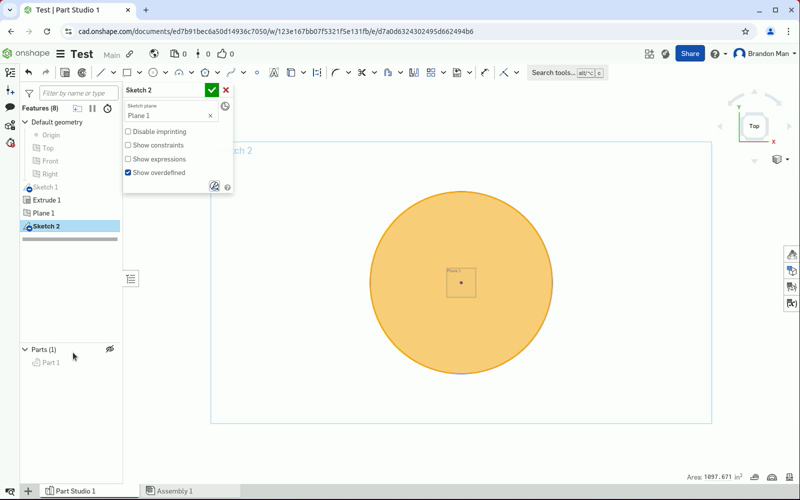
key(shift+e)
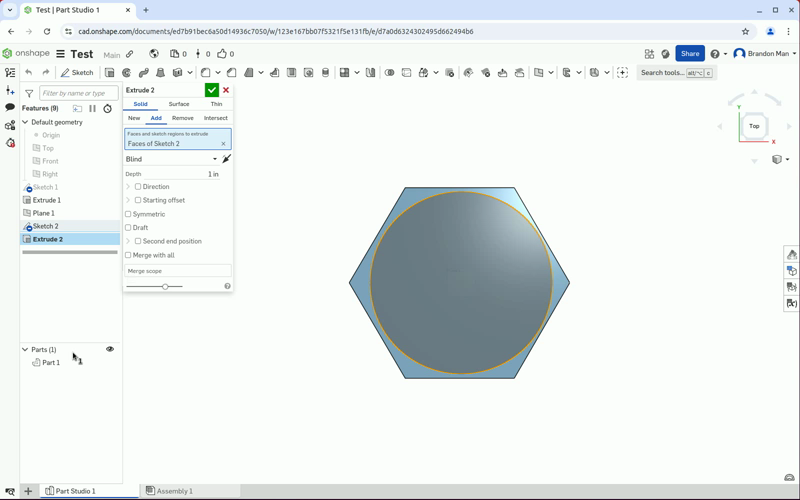
mouse_move(143, 106)
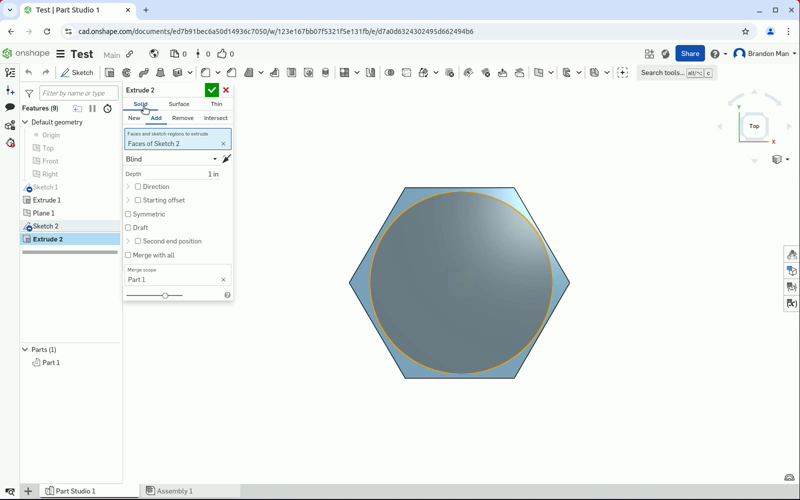
click(143, 106)
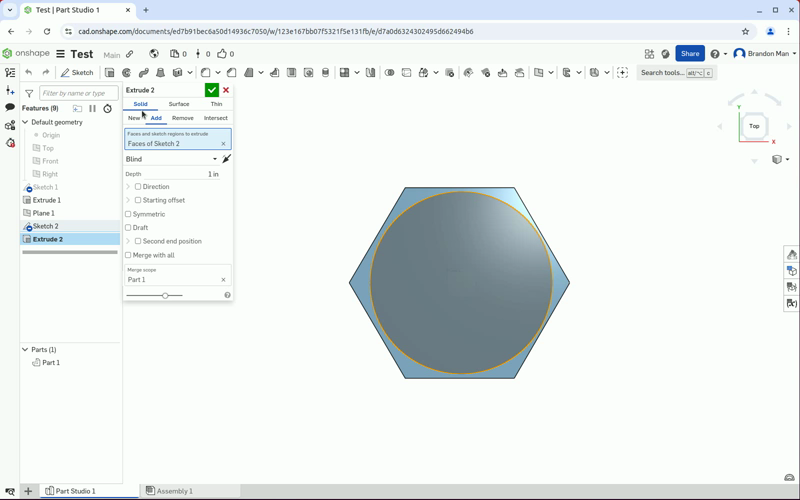
mouse_move(137, 120)
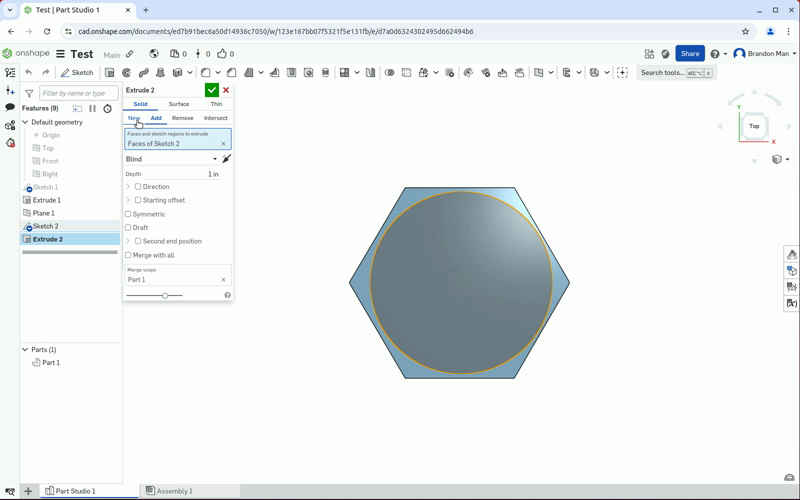
click(137, 120)
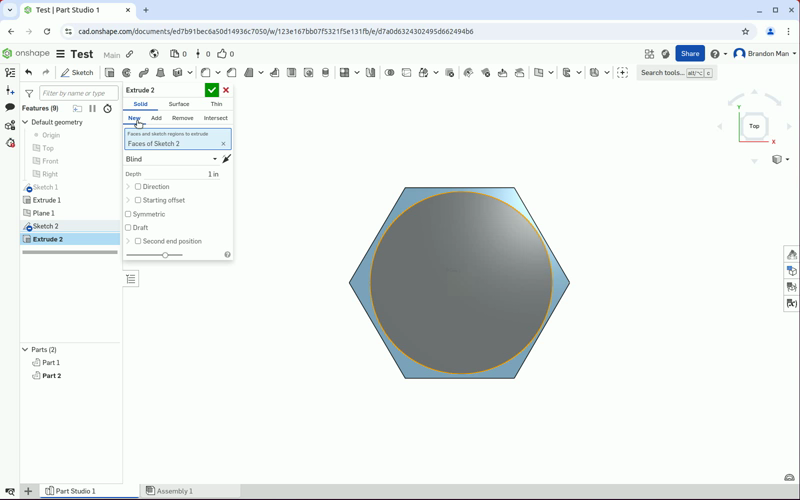
key(tab, 4)
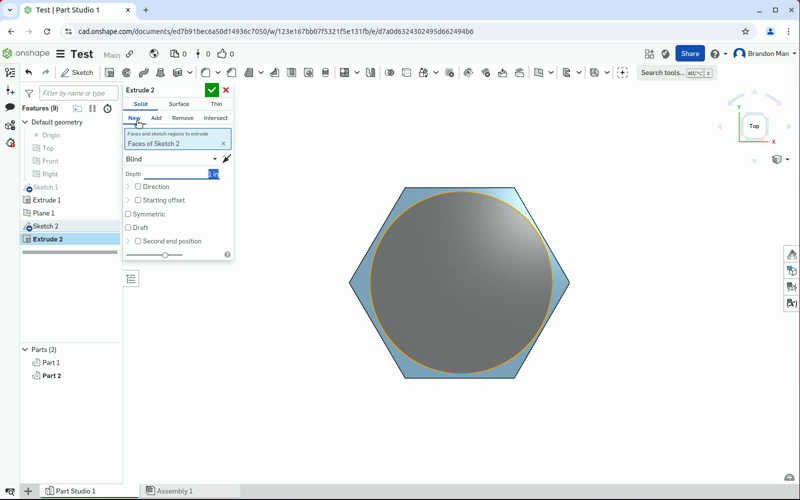
text(7.703)
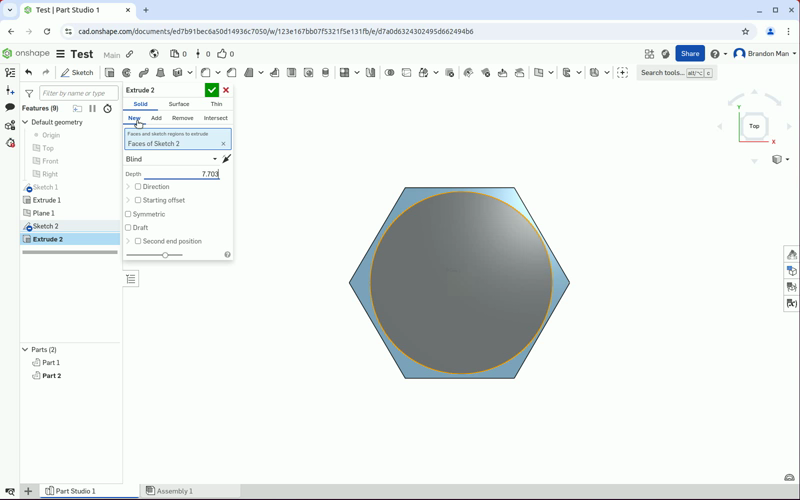
key(enter)
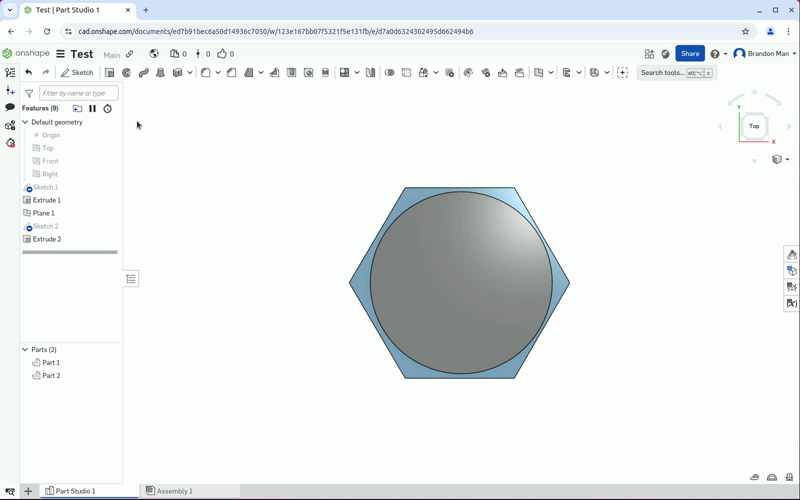
key(shift+h)
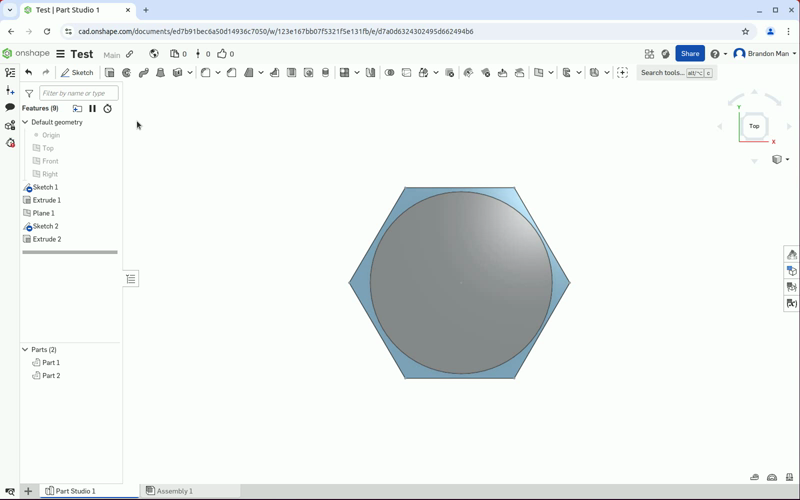
key(shift+h)
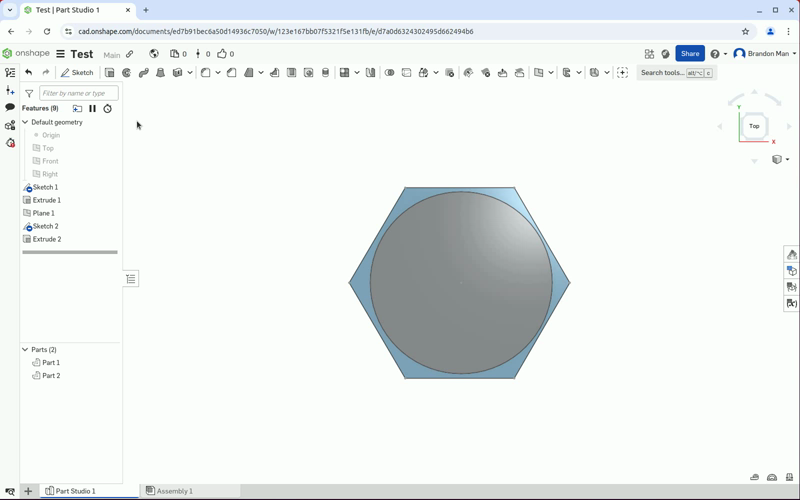
key(shift+7)
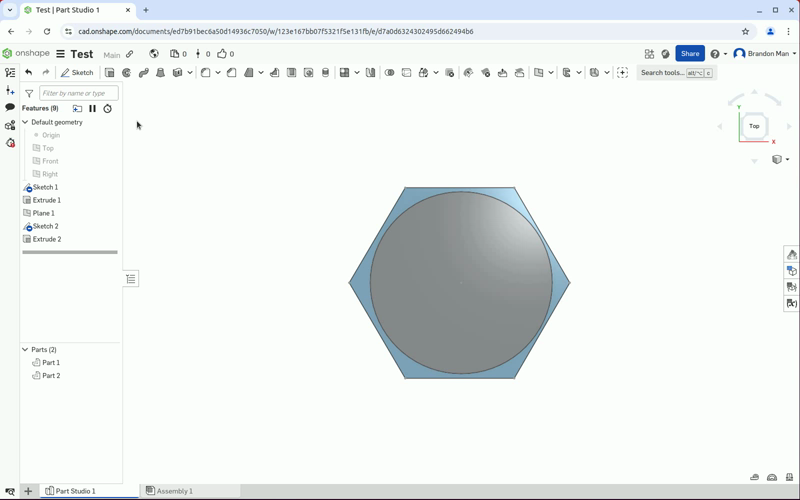
key(up, 3)
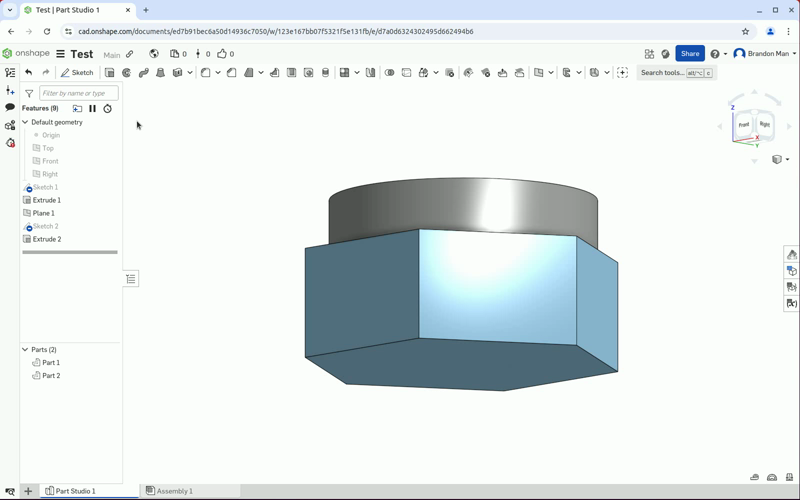
key(left, 3)
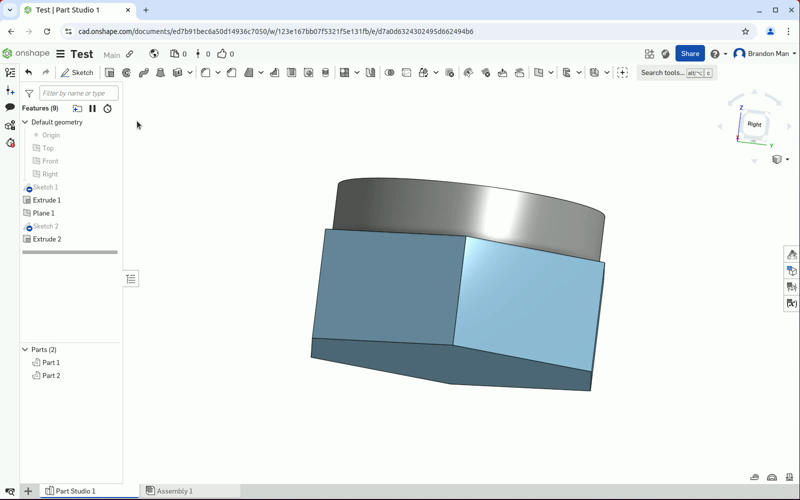
key(right, 3)
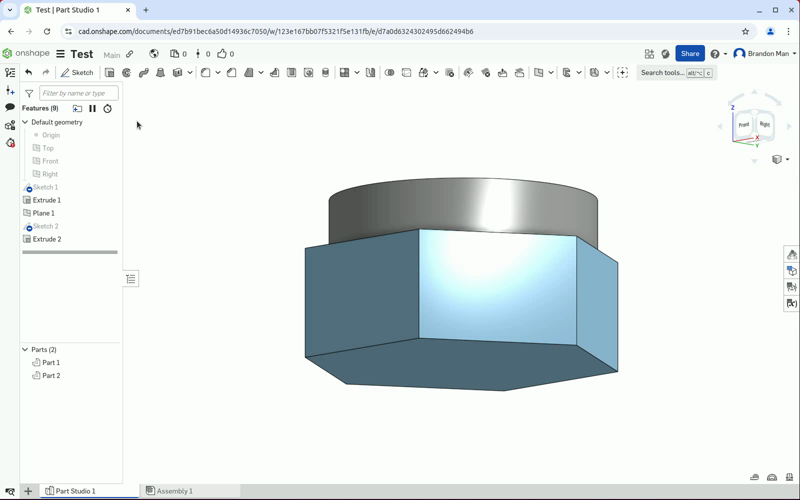
key(down, 3)
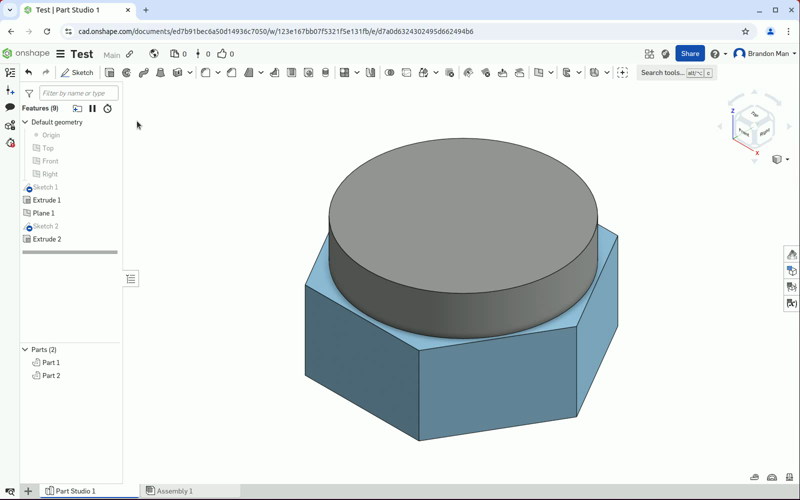
mouse_move(73, 189)
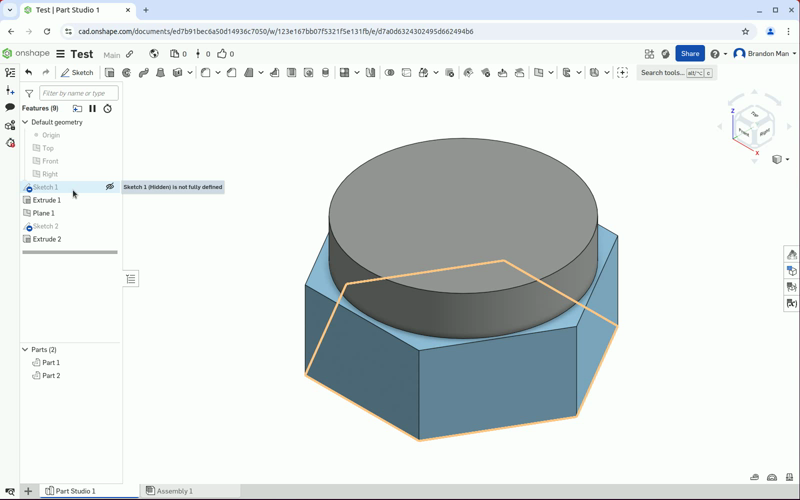
click(73, 189)